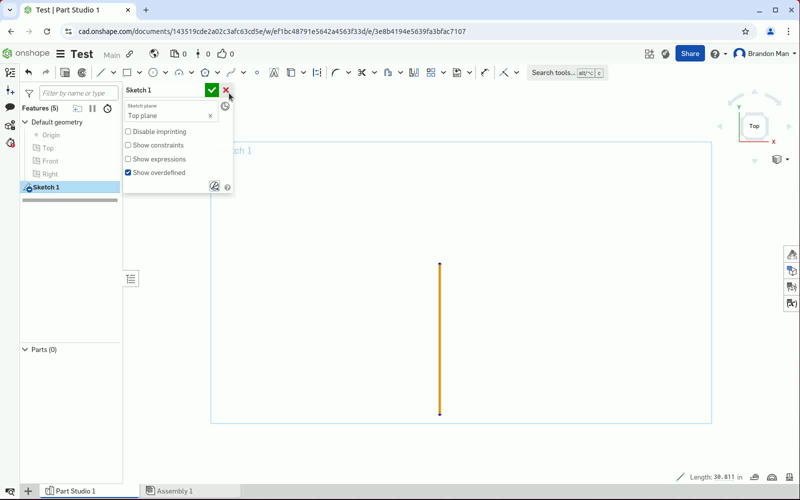
key(shift+h)
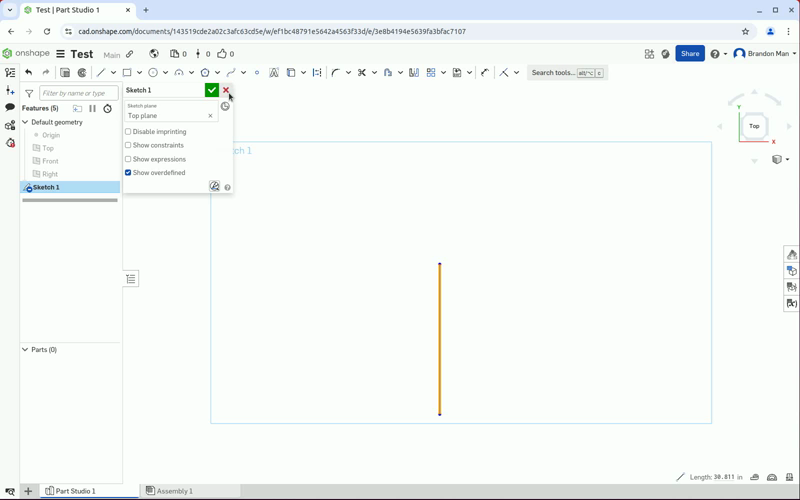
key(shift+s)
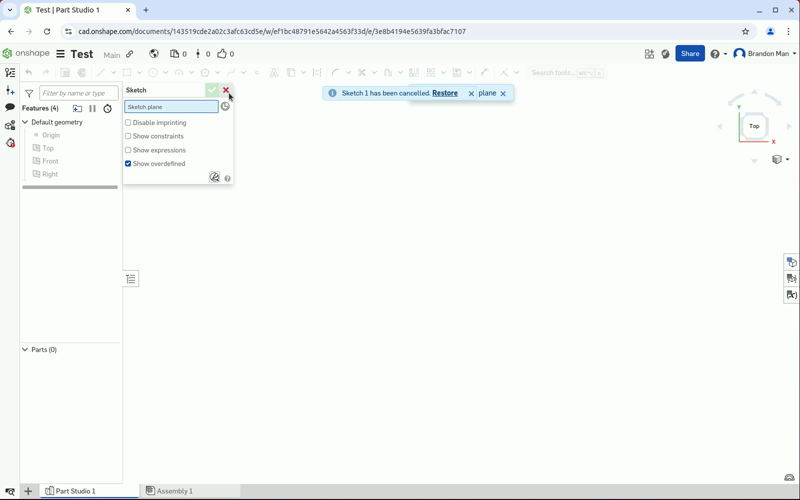
mouse_move(73, 150)
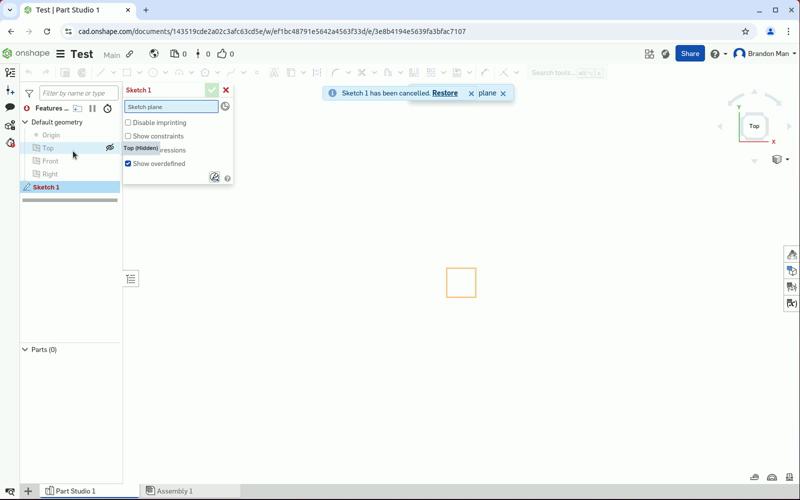
click(73, 150)
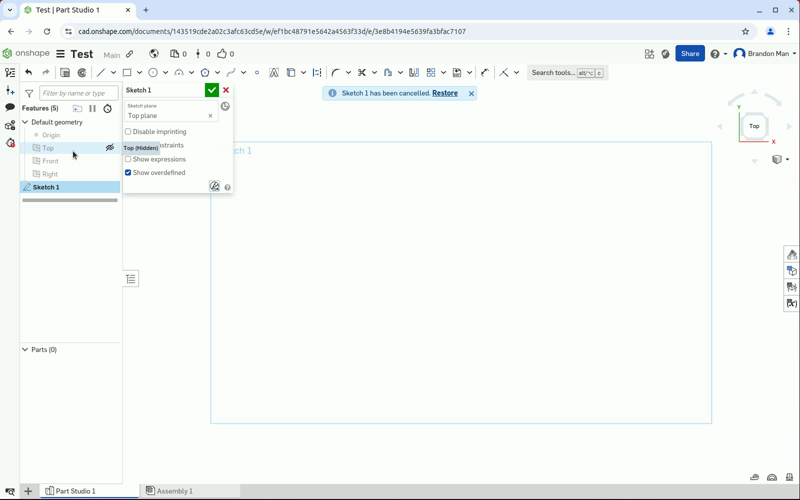
mouse_move(73, 352)
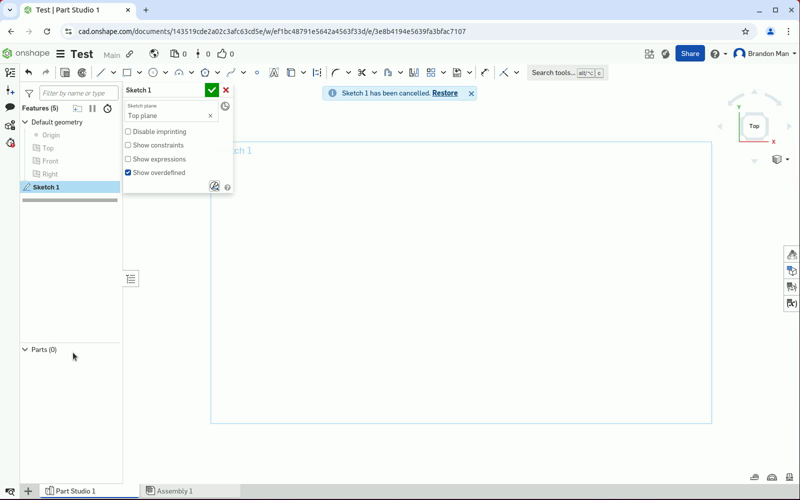
key(y)
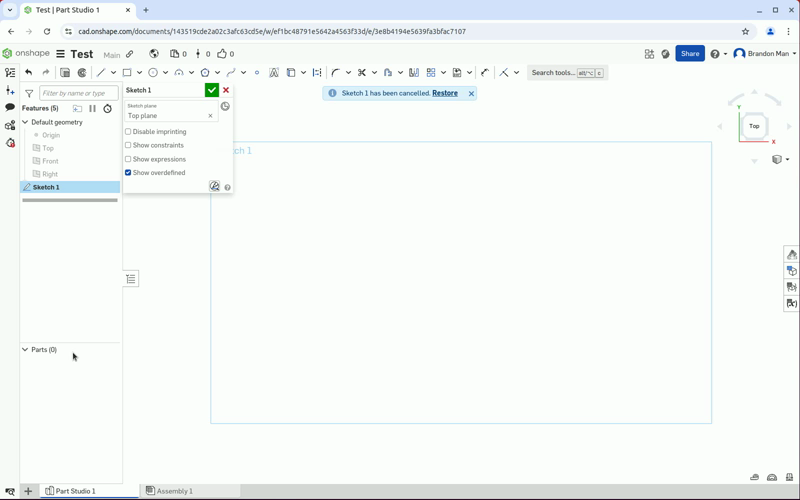
key(l)
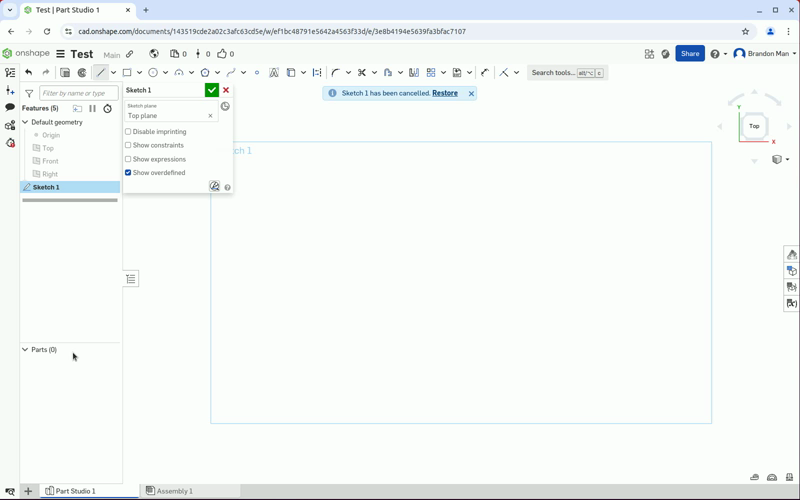
key_down(shift)
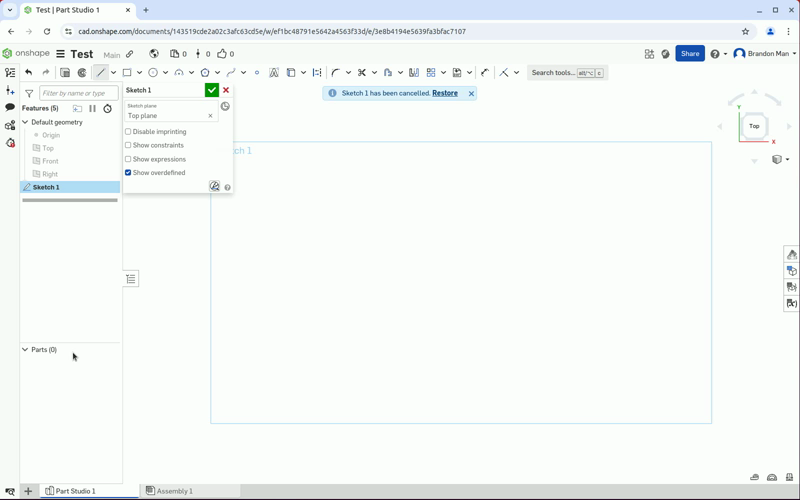
mouse_move(429, 314)
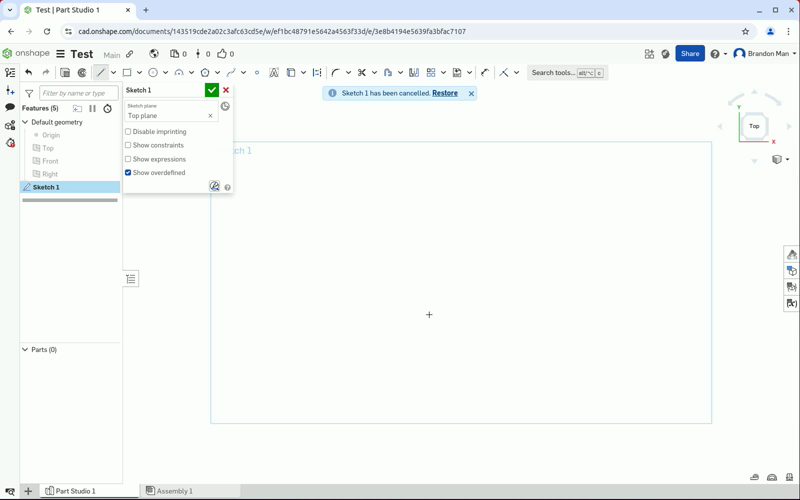
click(429, 314)
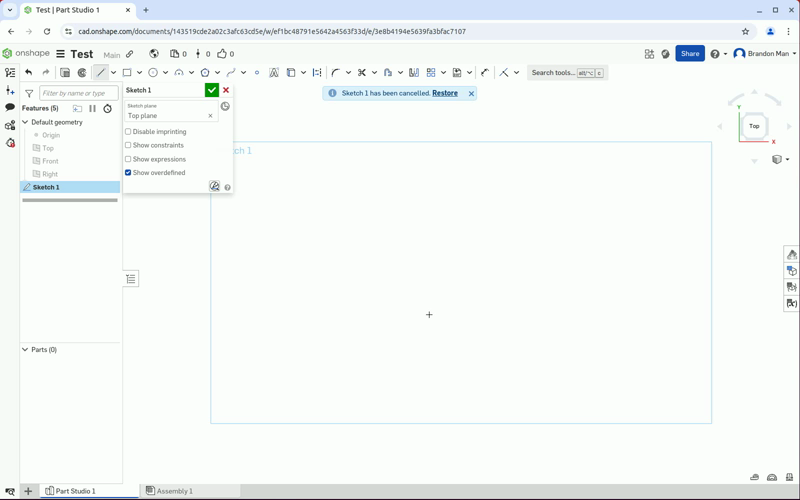
key_up(shift)
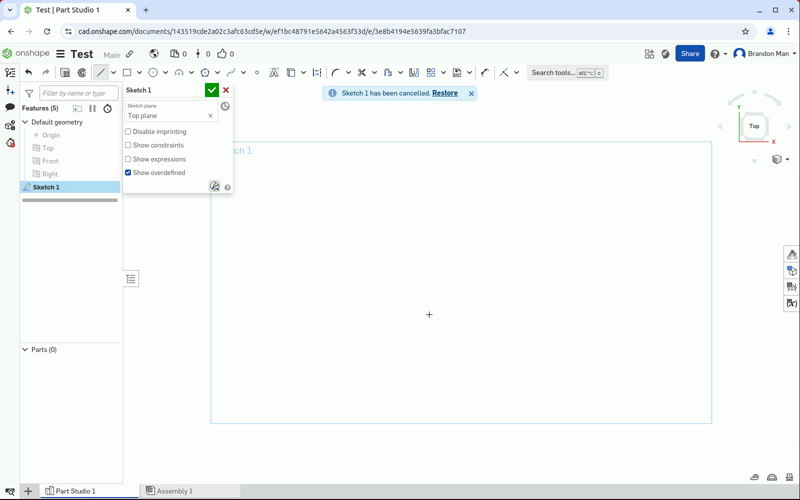
key_down(shift)
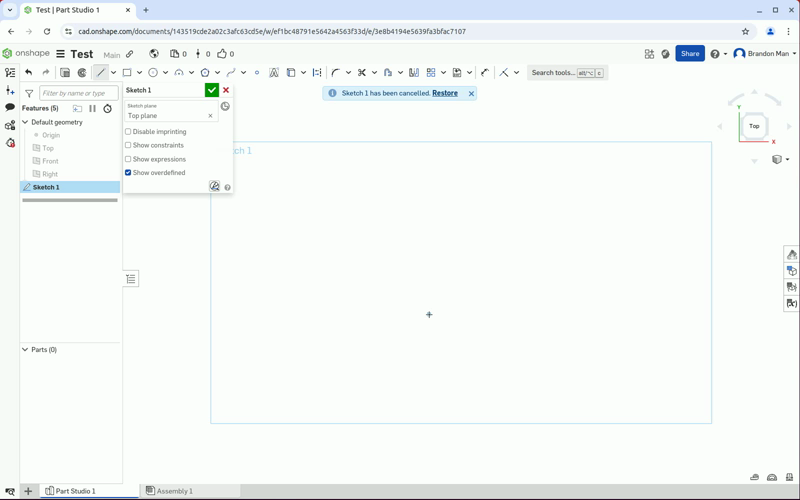
mouse_move(494, 314)
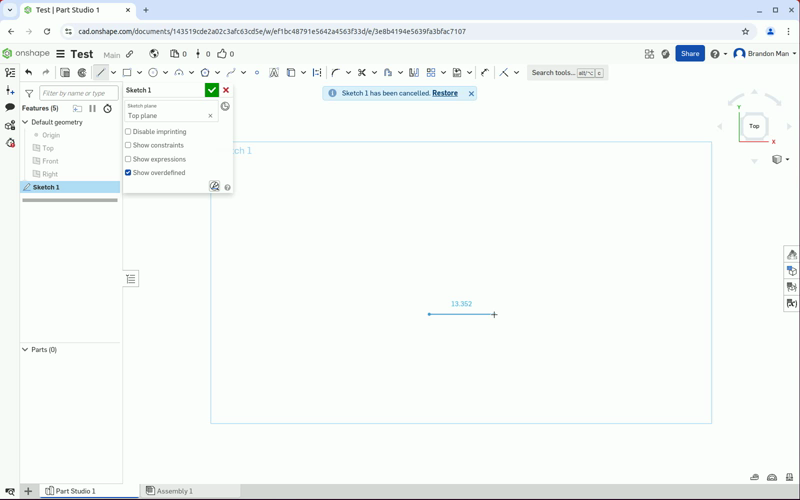
click(494, 314)
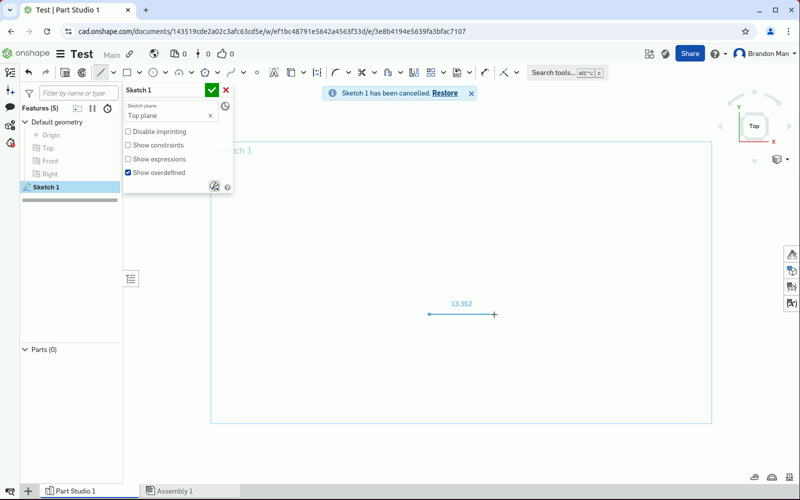
key_up(shift)
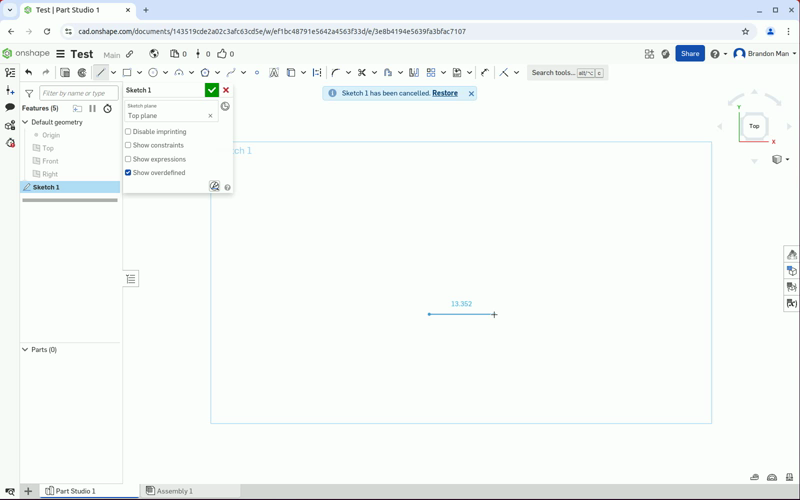
key_down(shift)
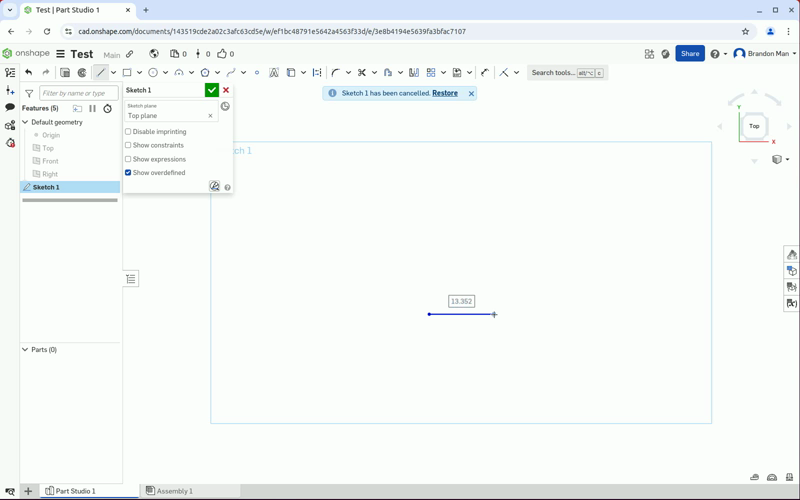
mouse_move(494, 249)
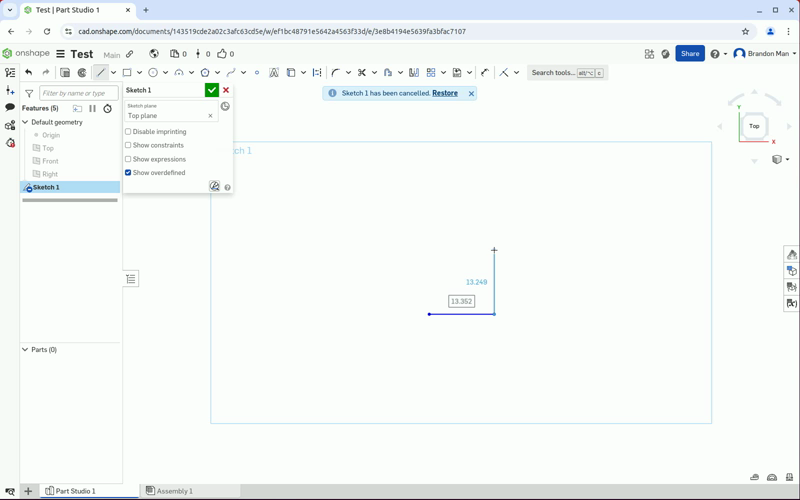
click(494, 249)
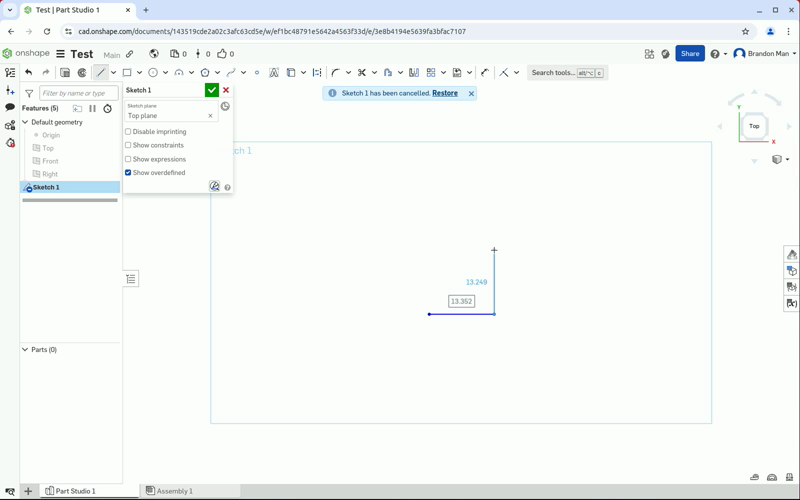
key_up(shift)
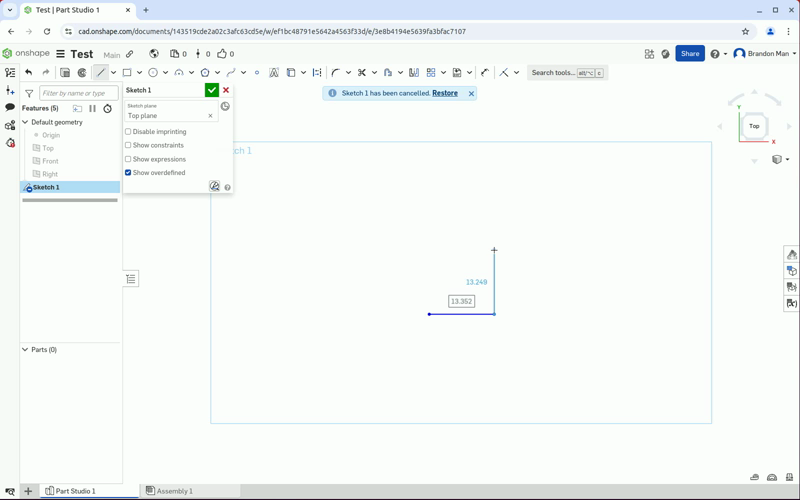
key_down(shift)
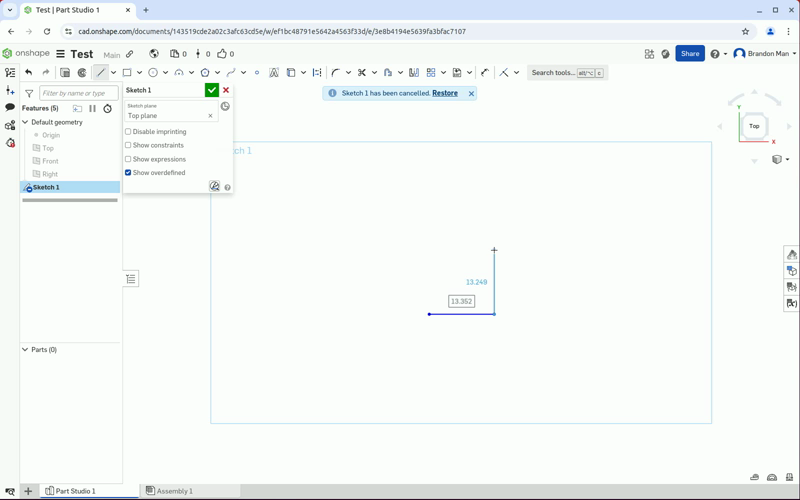
mouse_move(429, 249)
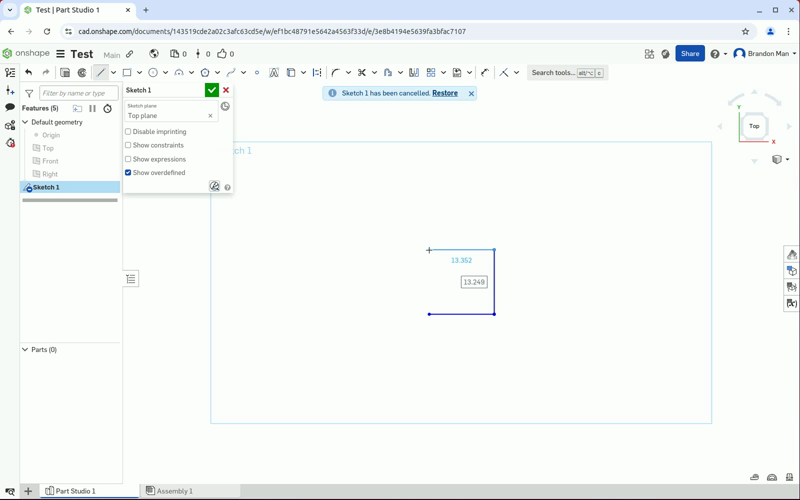
click(429, 249)
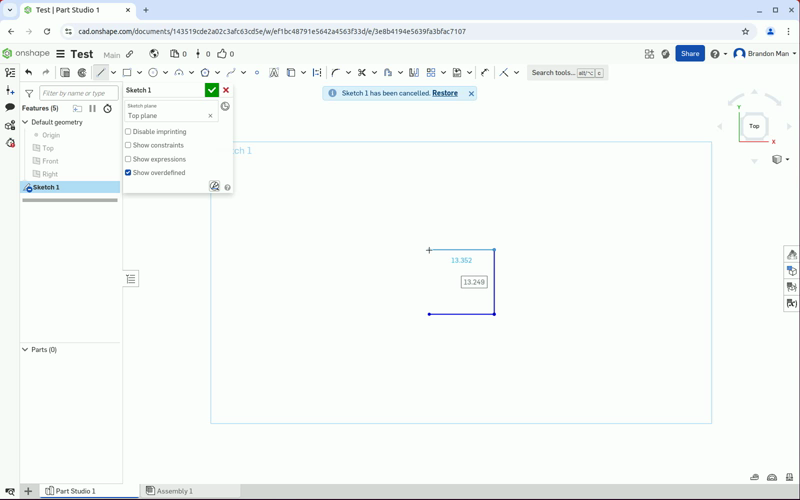
key_up(shift)
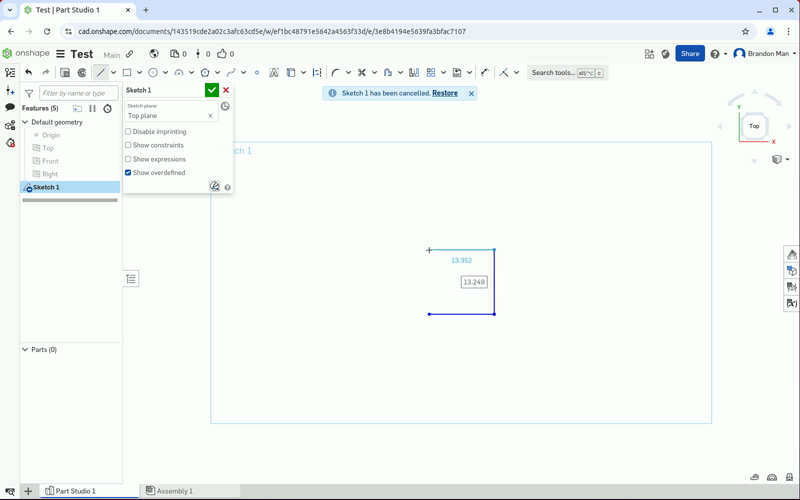
key_down(shift)
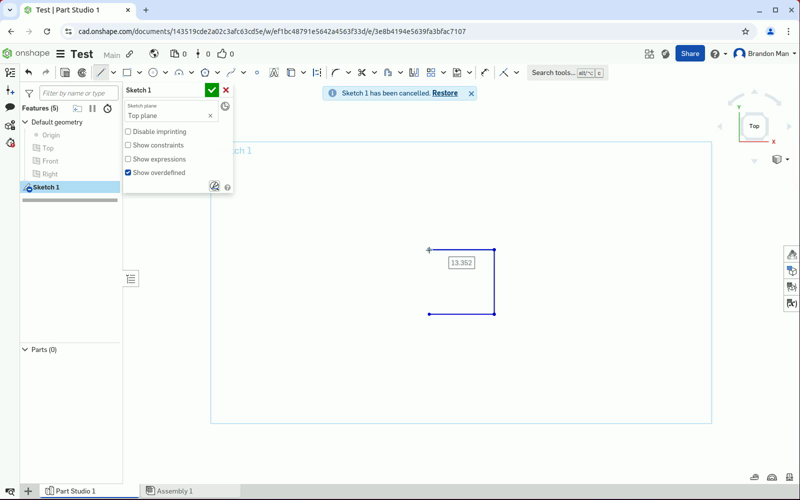
mouse_move(429, 314)
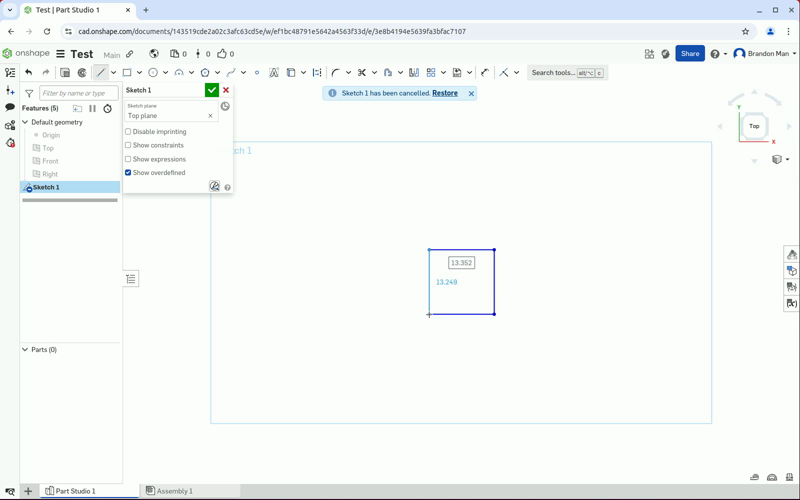
key_up(shift)
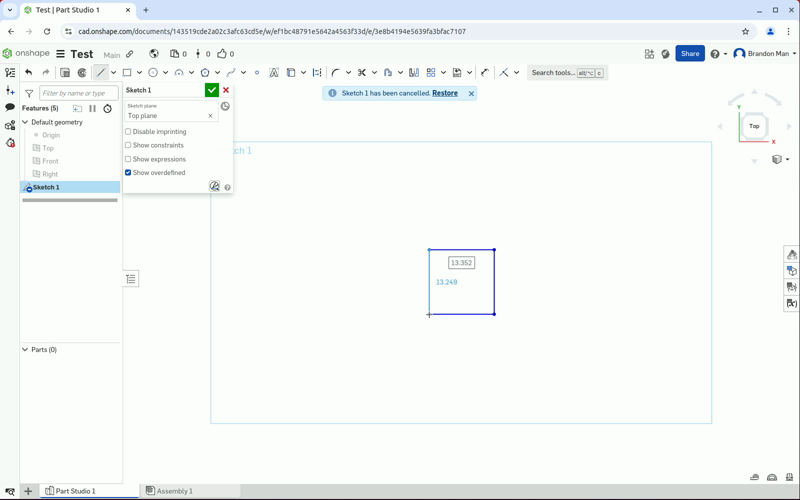
click(429, 314)
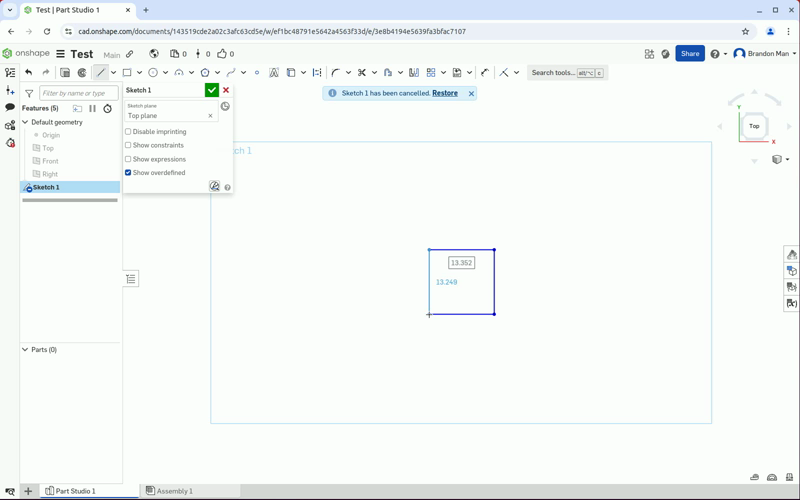
key(esc)
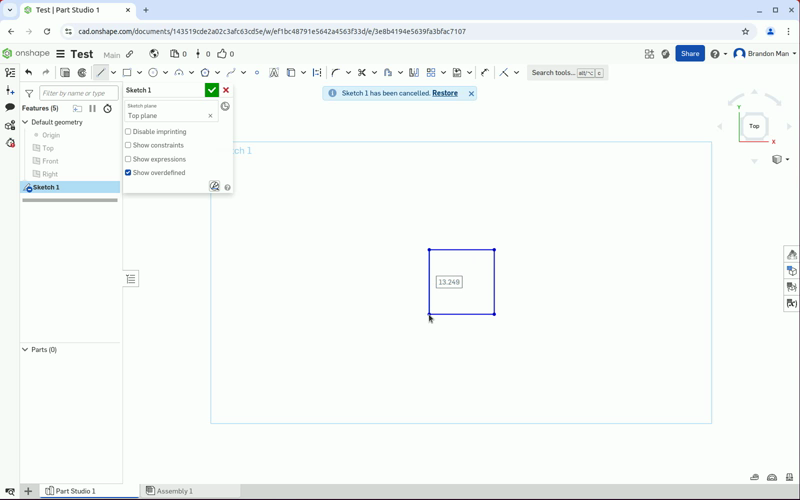
mouse_move(468, 277)
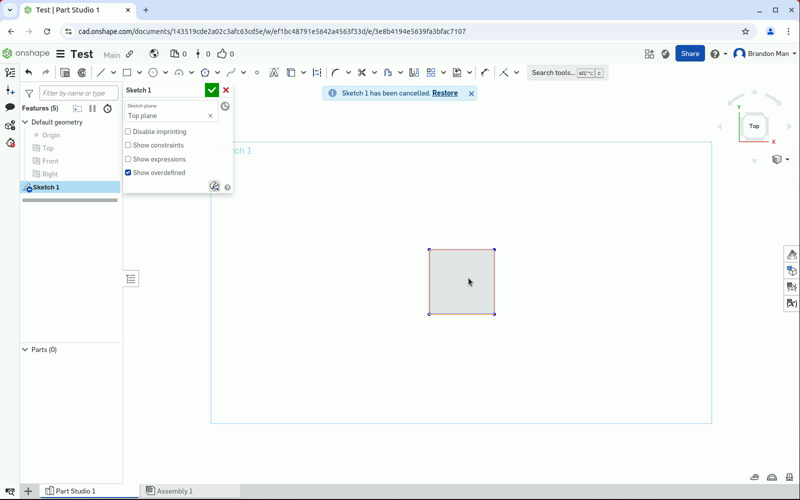
click(468, 277)
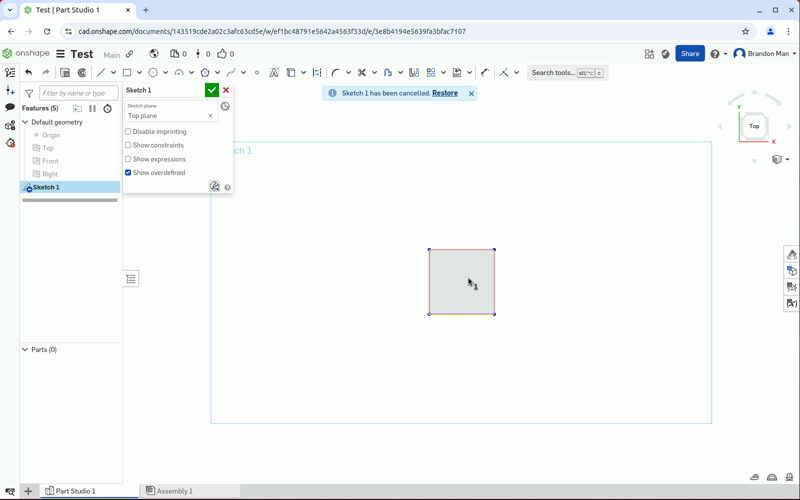
mouse_move(73, 352)
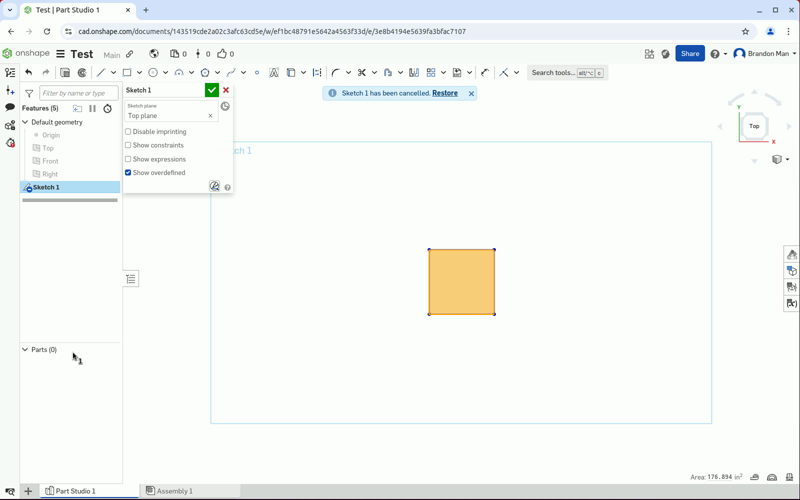
key(shift+y)
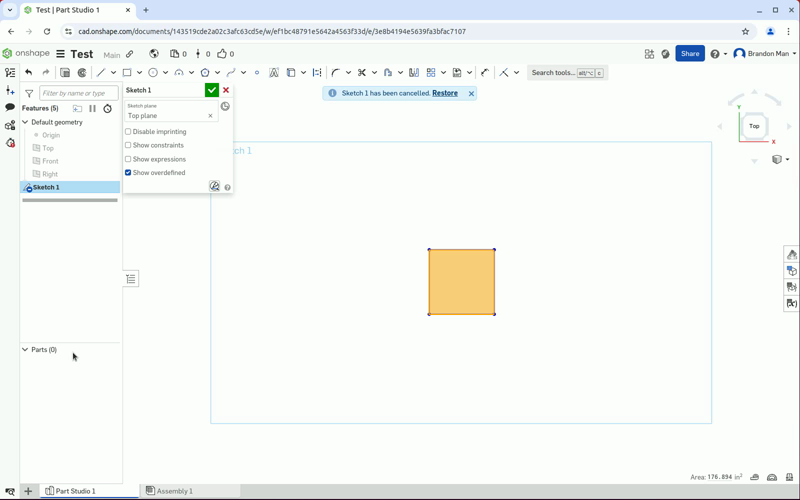
key(shift+e)
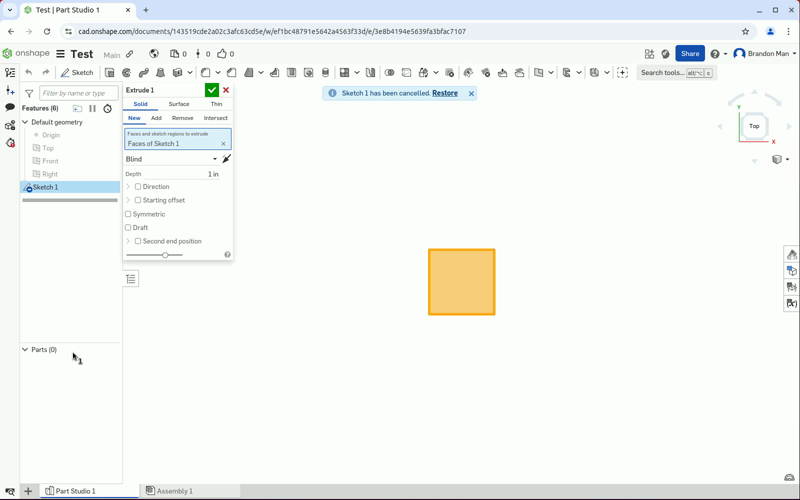
mouse_move(143, 106)
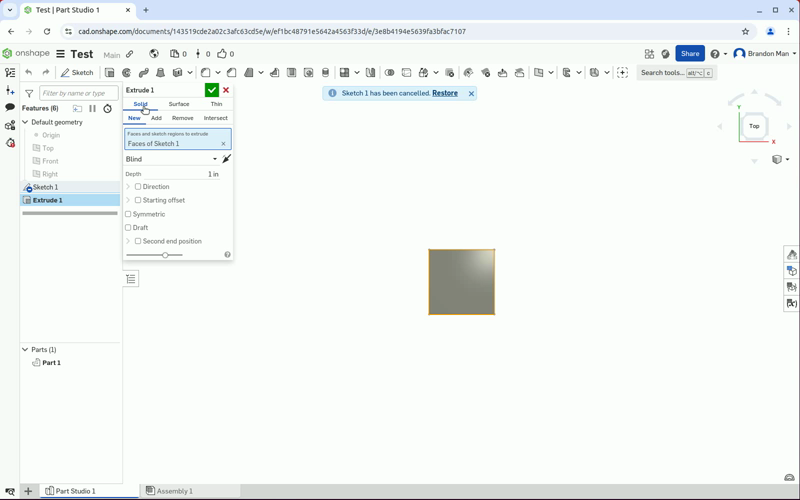
click(143, 106)
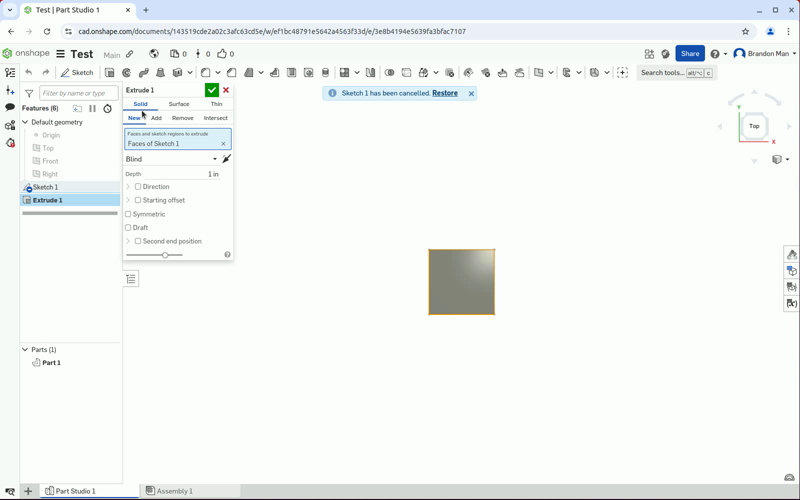
mouse_move(137, 120)
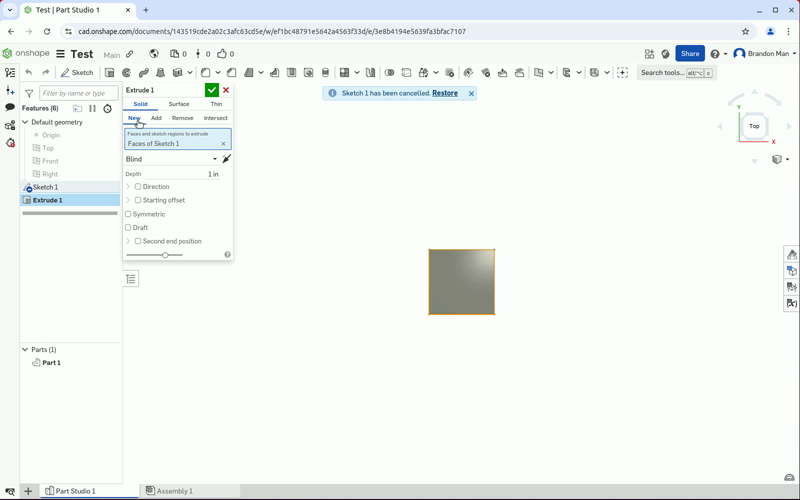
click(137, 120)
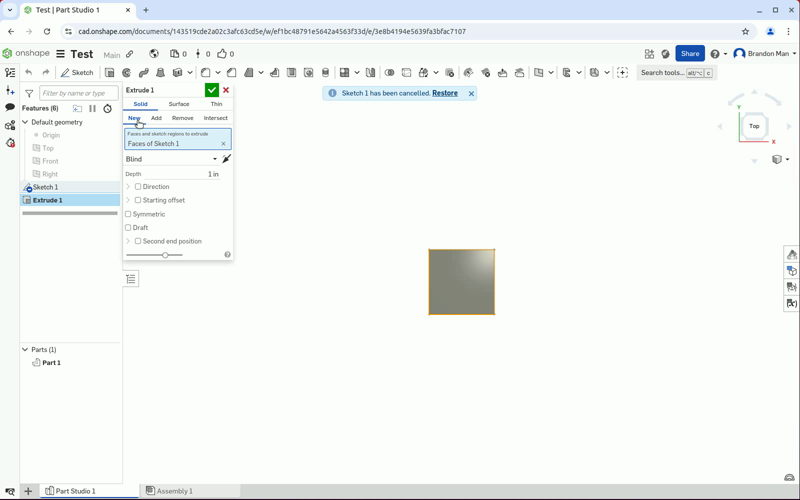
key(tab, 4)
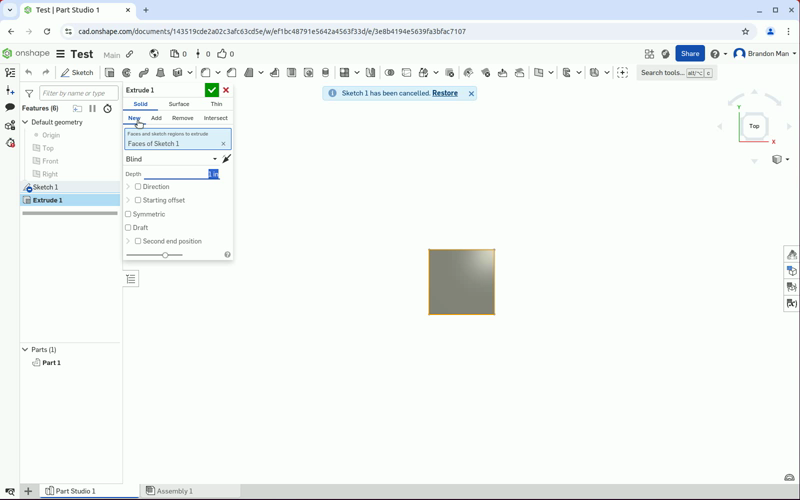
text(3.37)
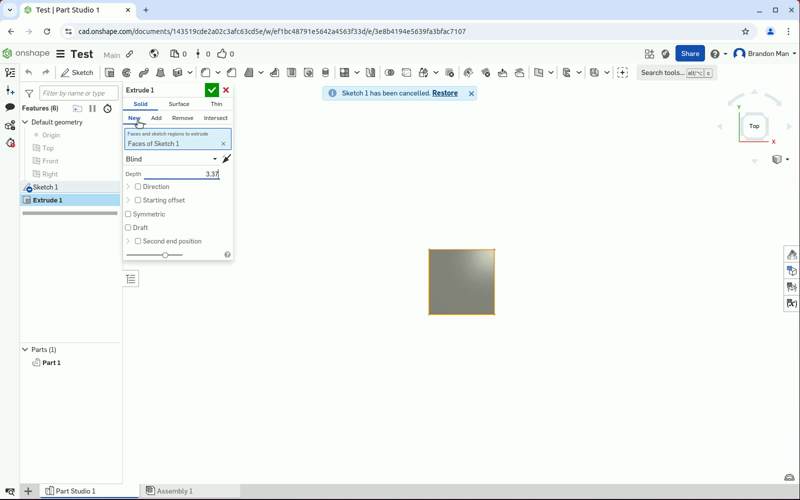
key(enter)
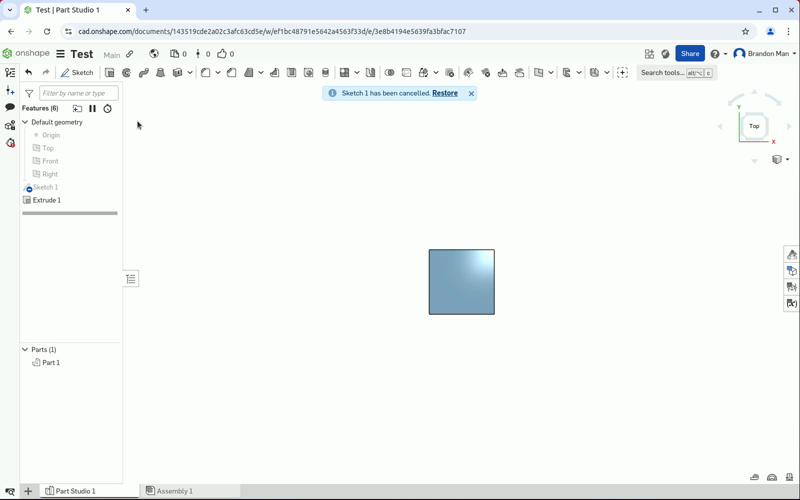
key(shift+h)
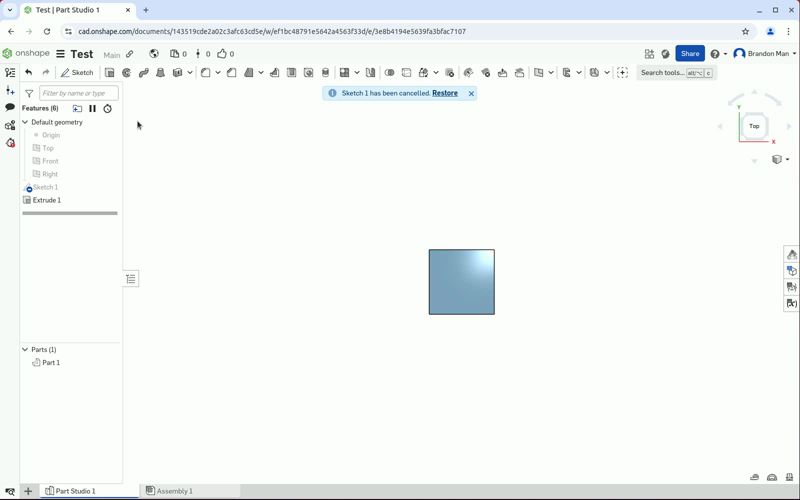
key(shift+h)
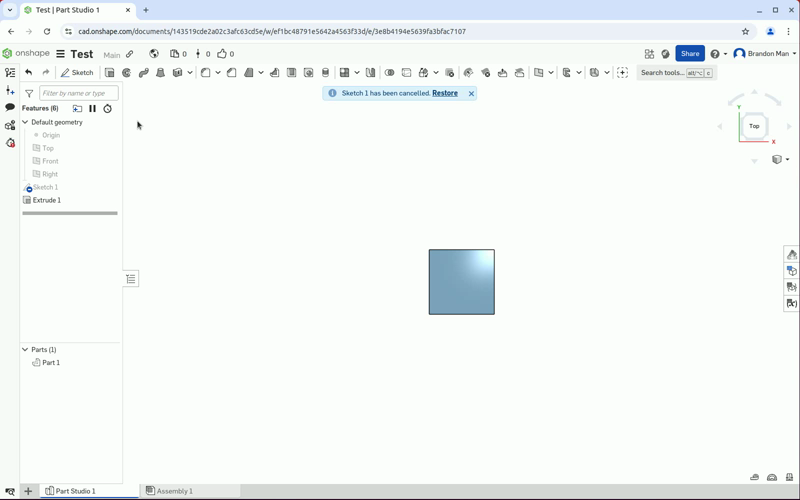
mouse_move(73, 189)
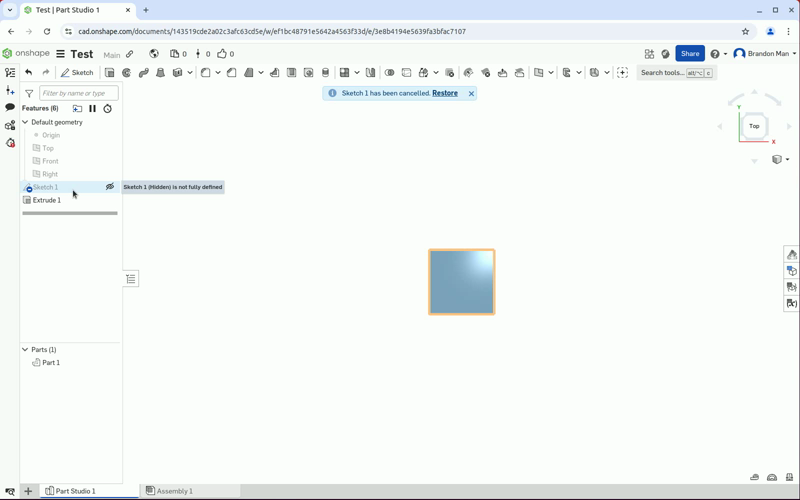
click(73, 189)
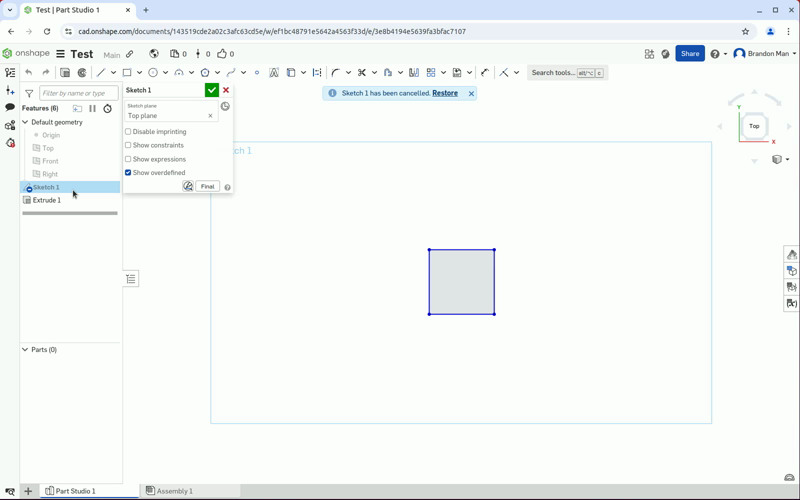
mouse_move(229, 92)
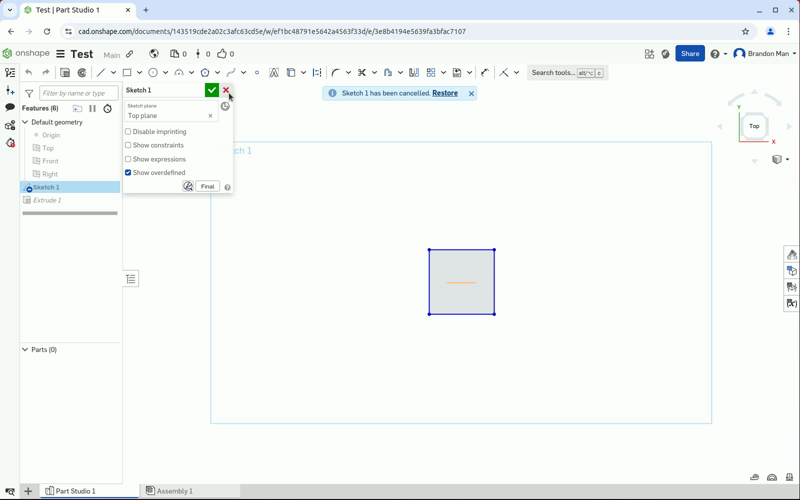
click(229, 92)
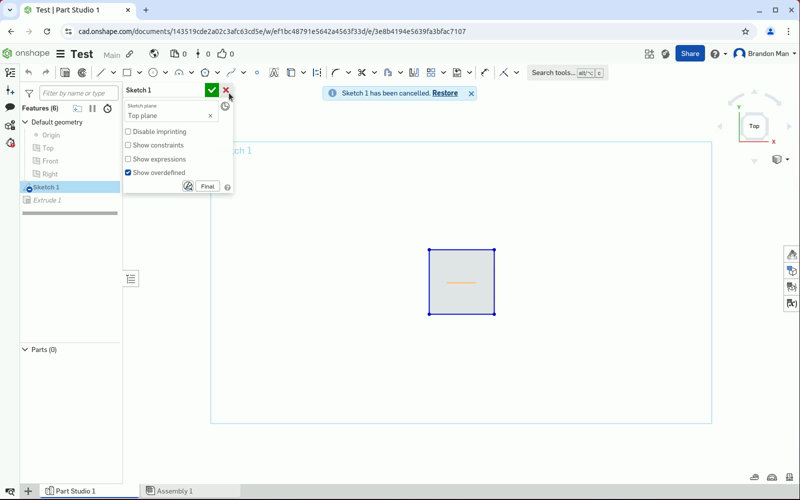
key(shift+s)
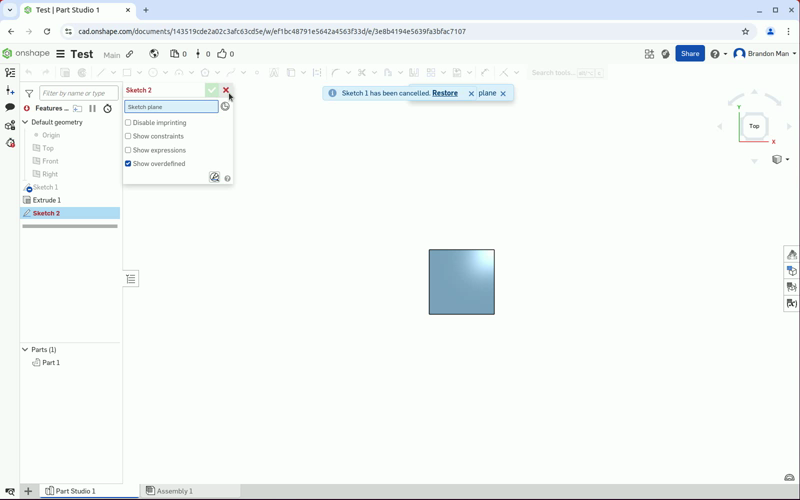
mouse_move(73, 150)
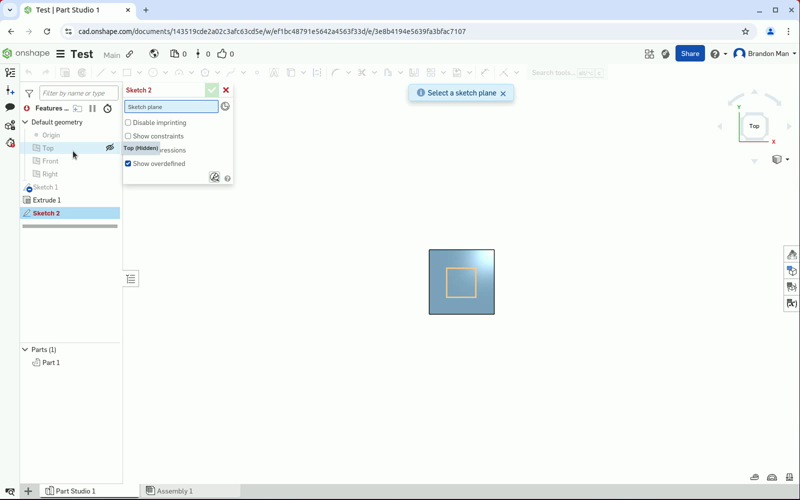
click(73, 150)
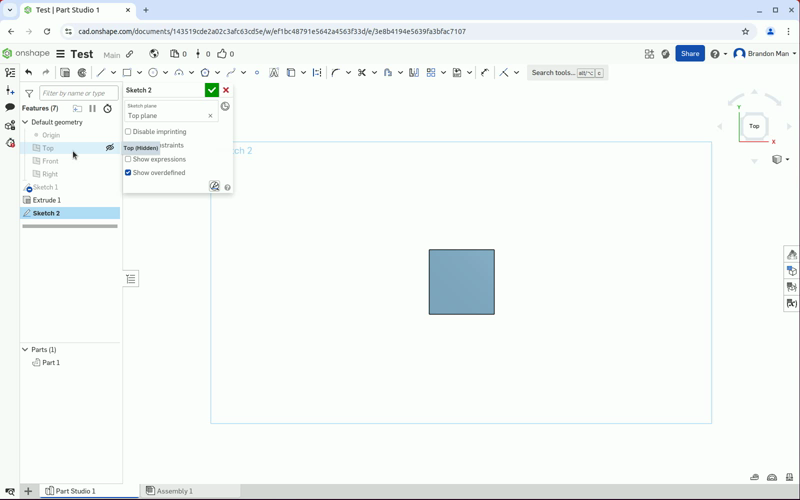
mouse_move(73, 352)
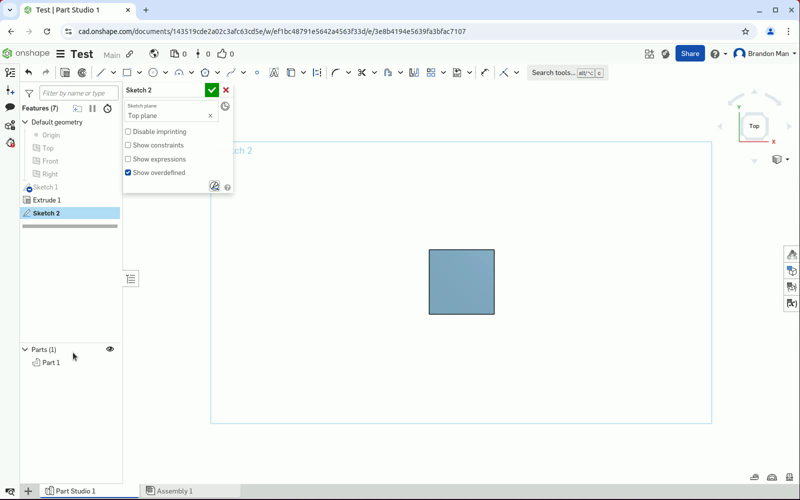
key(y)
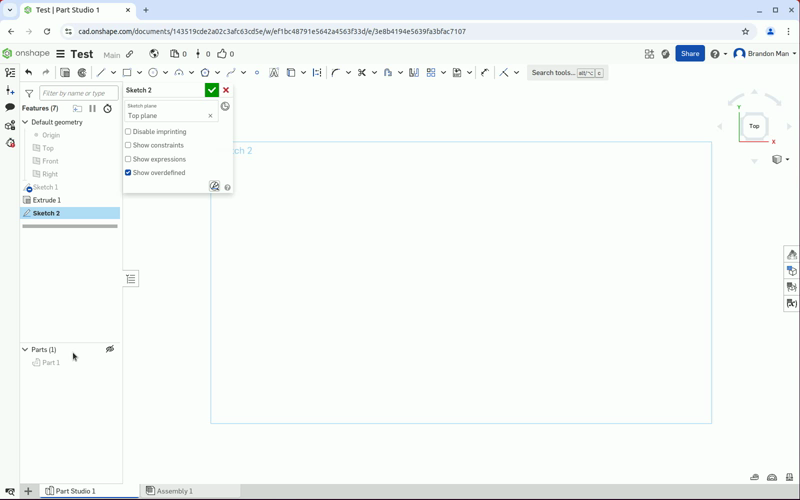
key(c)
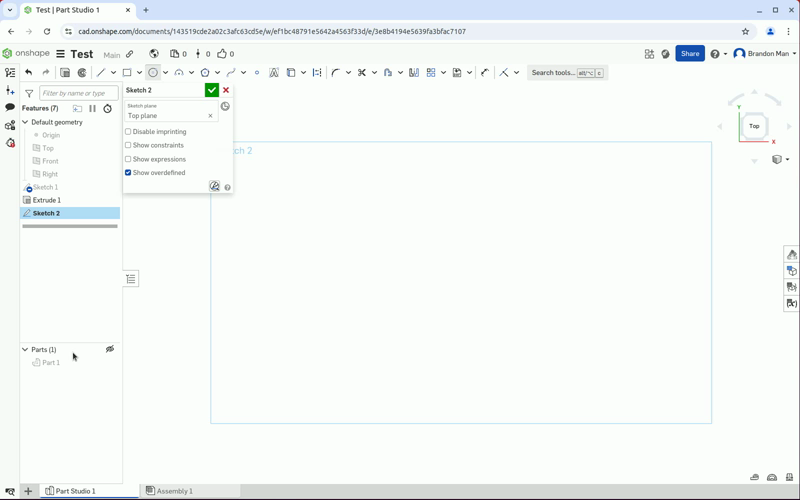
key_down(shift)
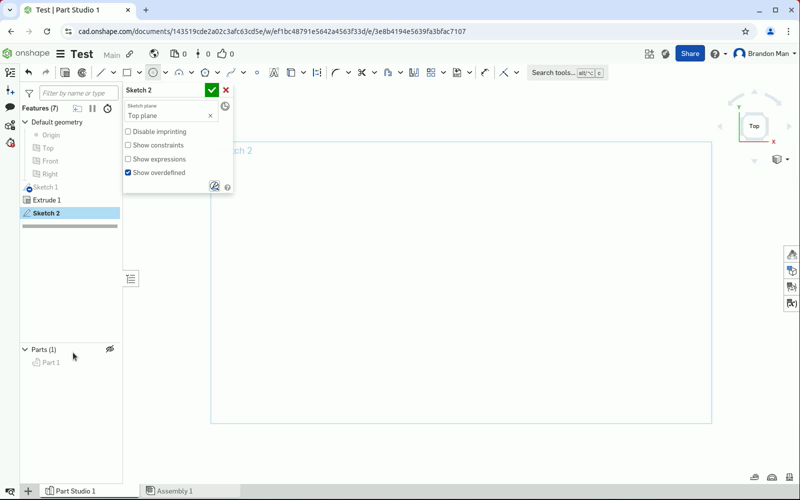
mouse_move(461, 282)
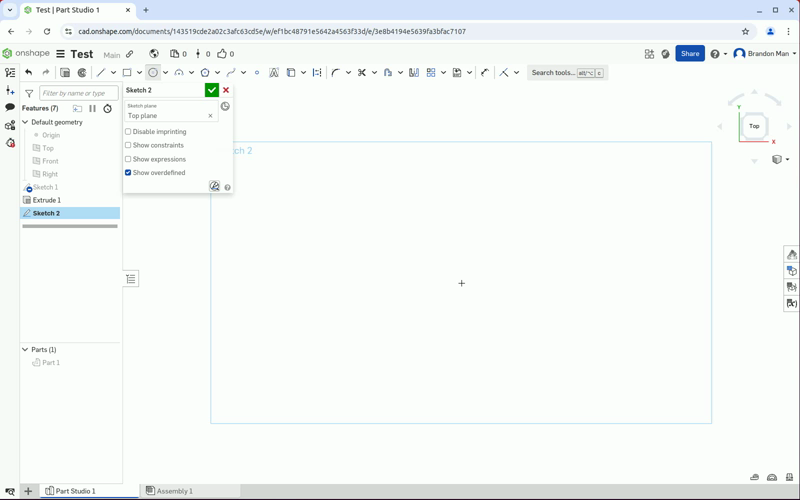
click(461, 282)
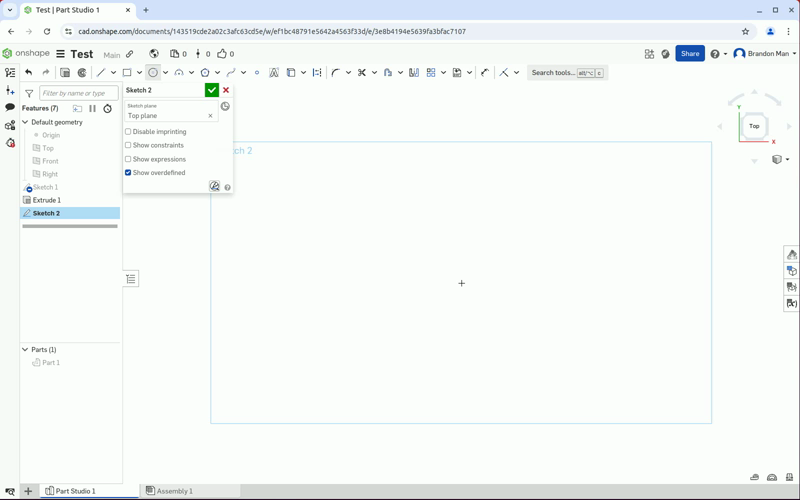
key_up(shift)
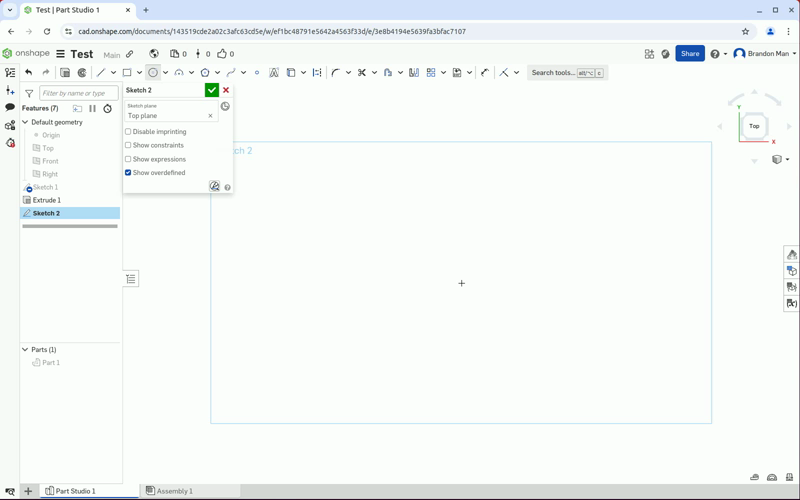
mouse_move(494, 282)
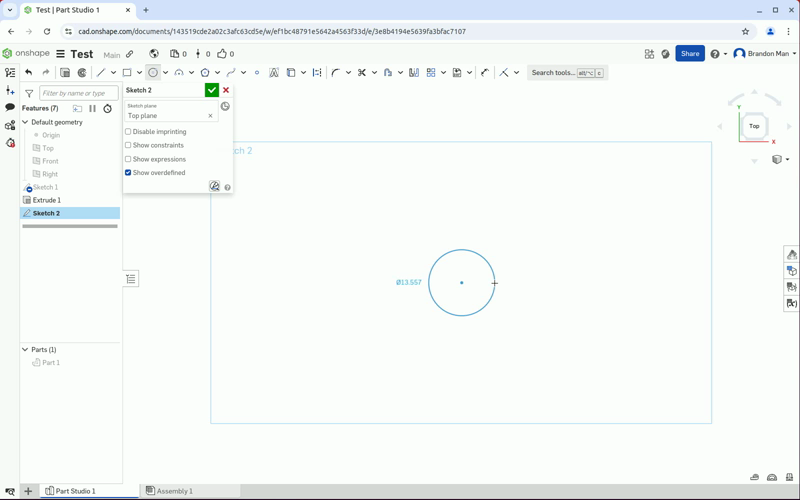
click(494, 282)
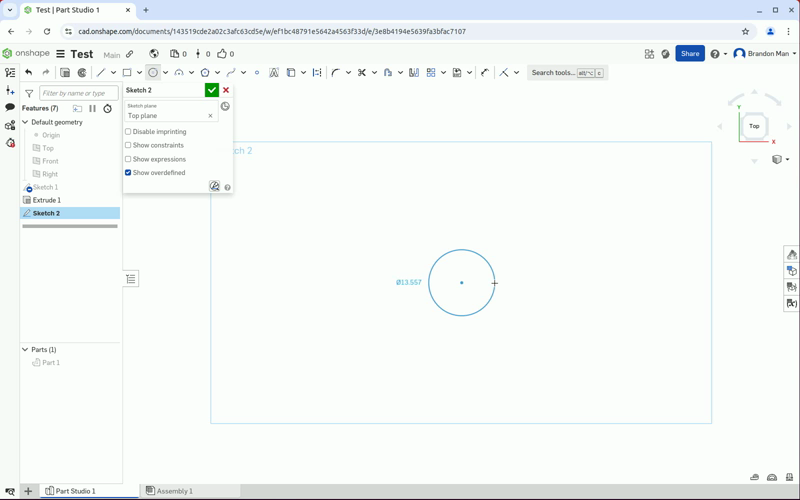
key(esc)
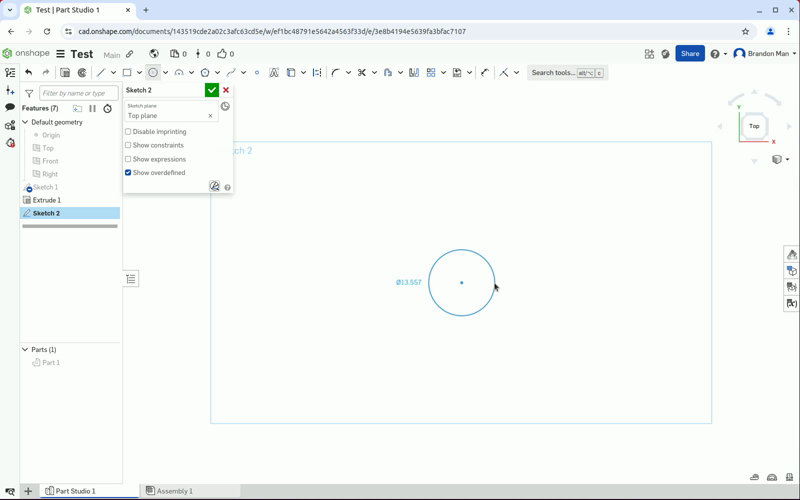
key(c)
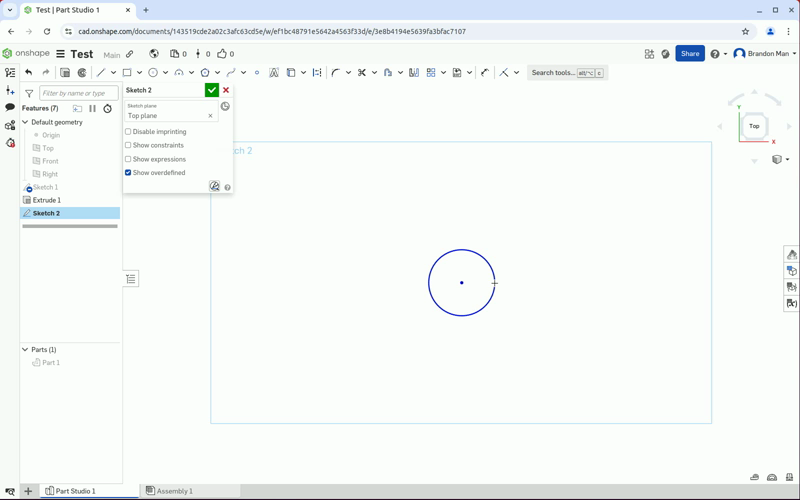
key_down(shift)
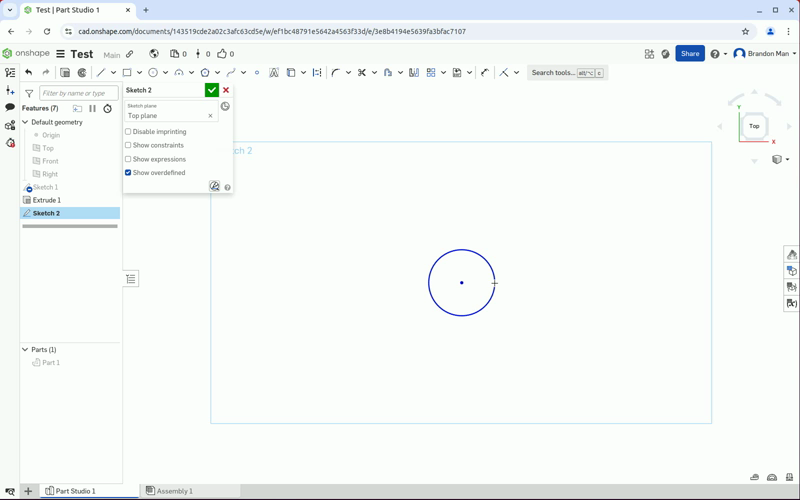
mouse_move(461, 282)
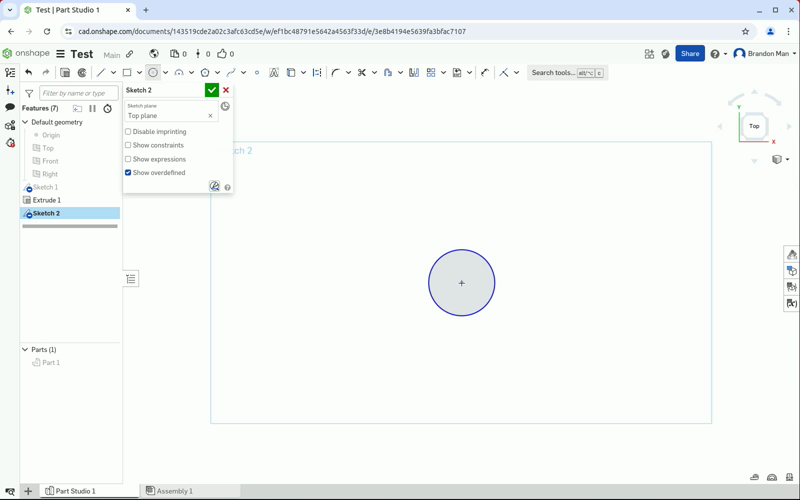
click(461, 282)
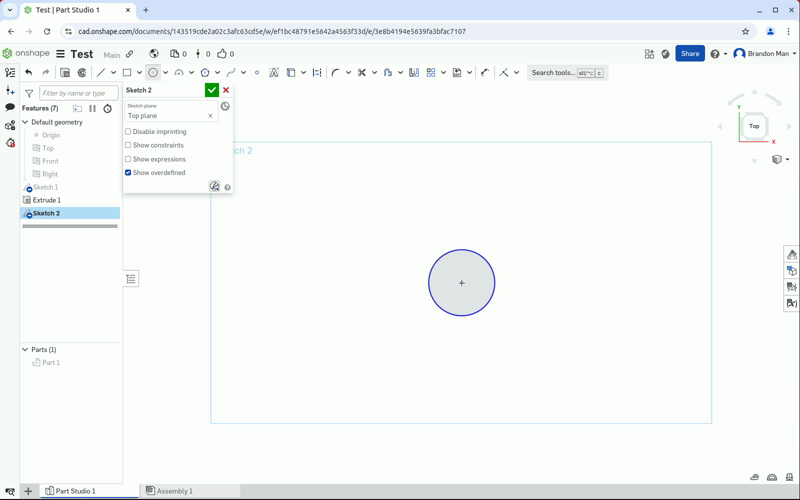
key_up(shift)
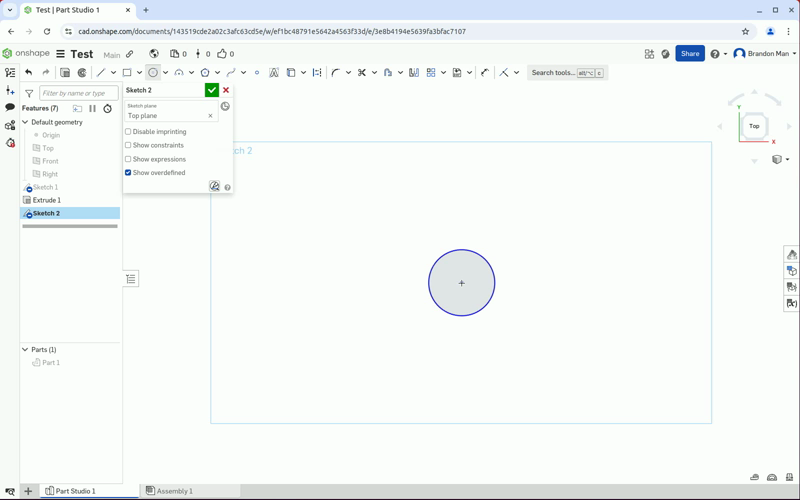
mouse_move(486, 282)
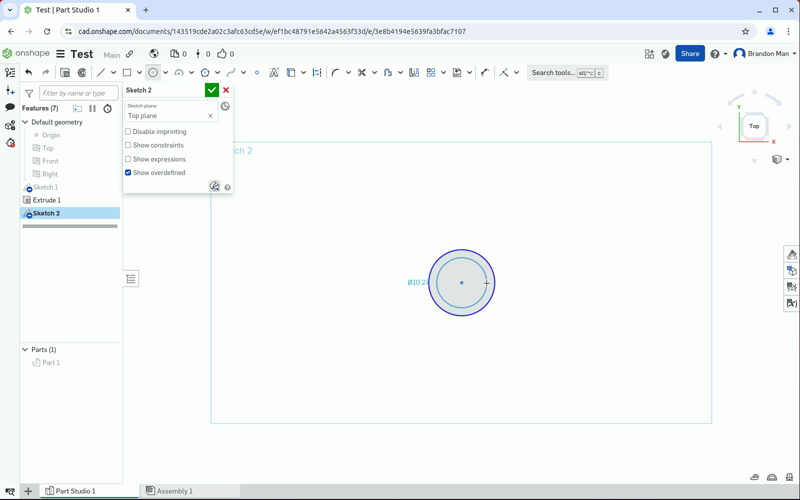
click(486, 282)
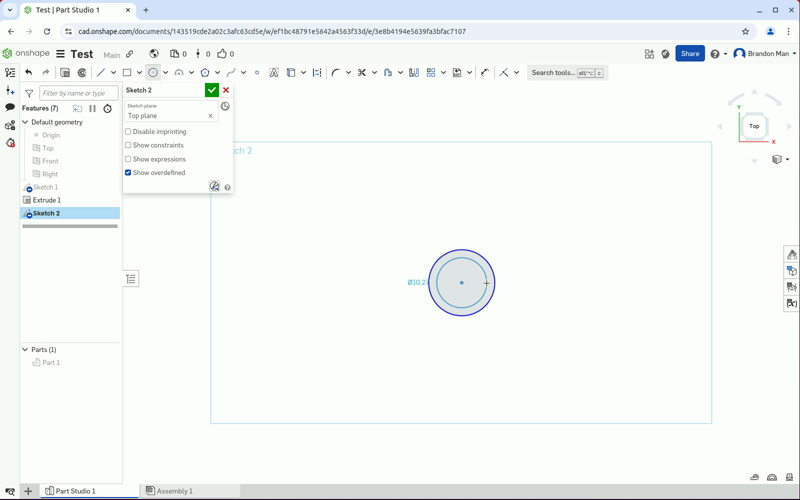
key(esc)
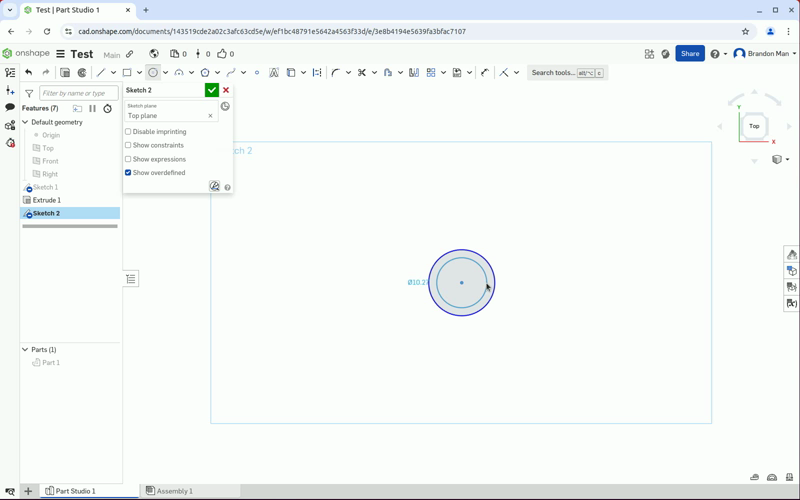
mouse_move(436, 292)
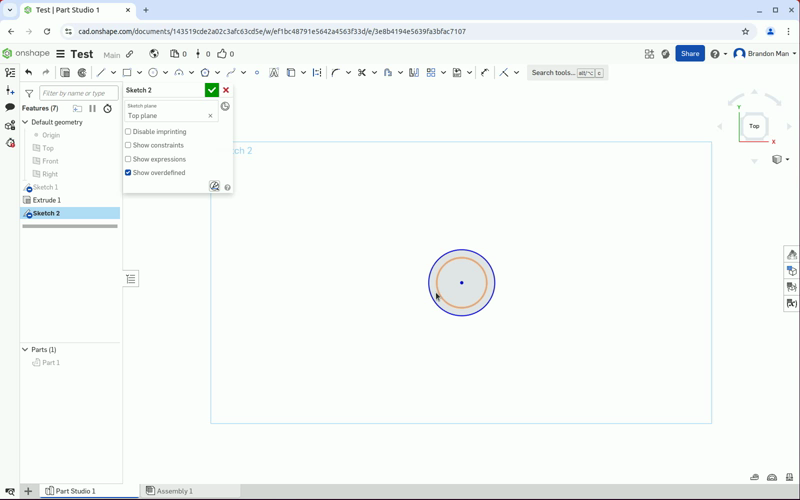
scroll(6)
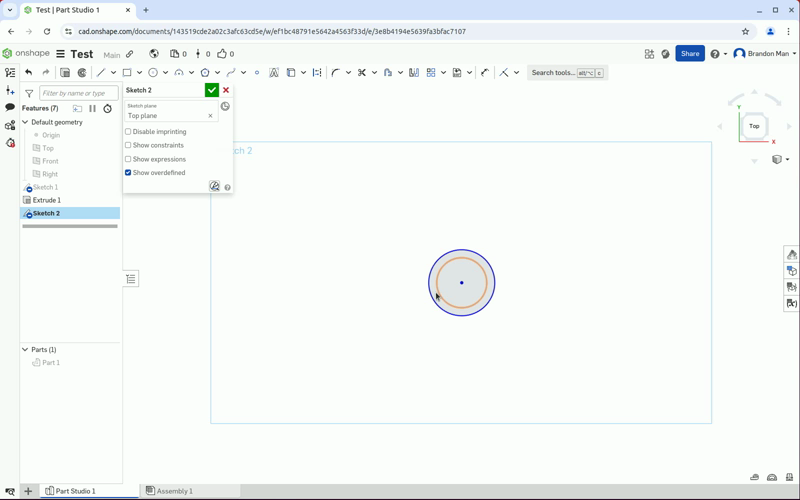
scroll(6)
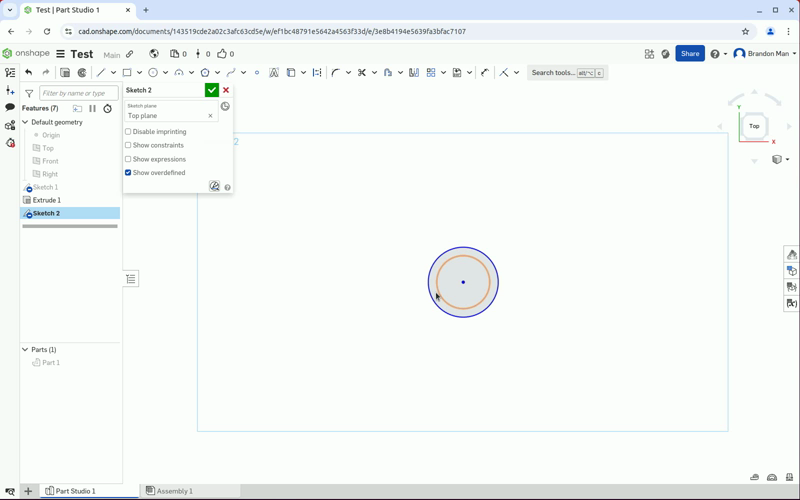
scroll(6)
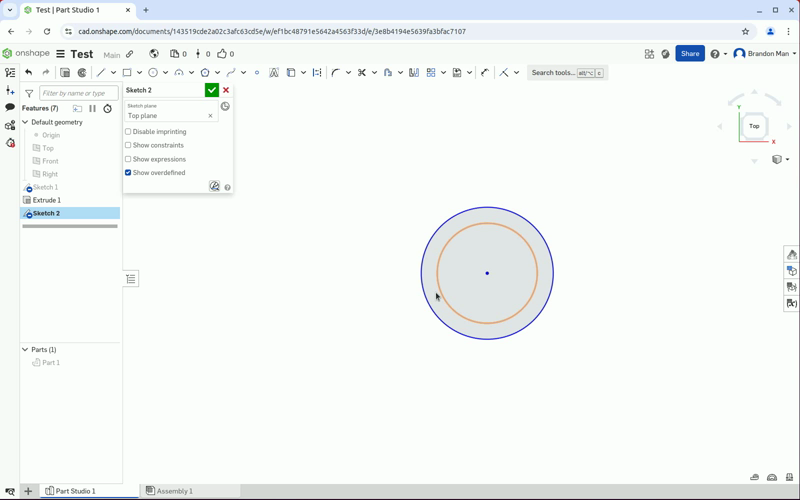
scroll(6)
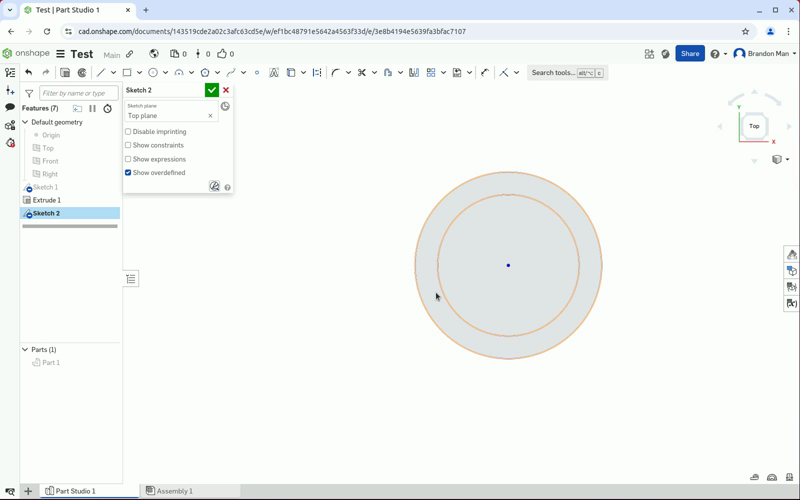
scroll(6)
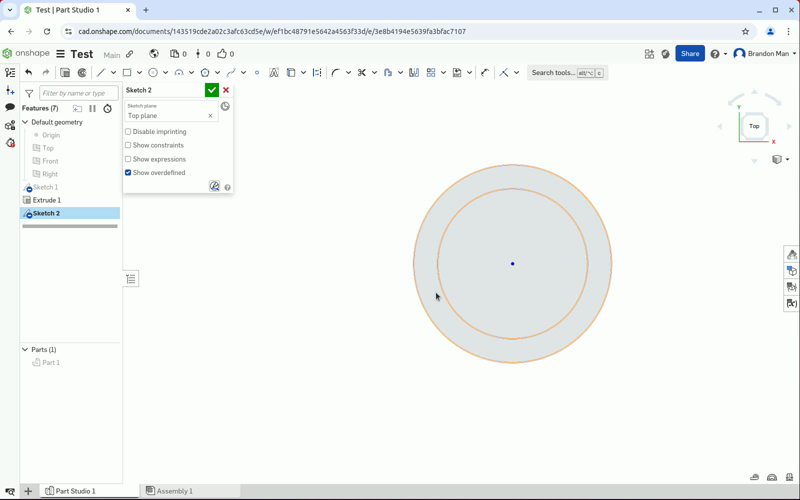
scroll(6)
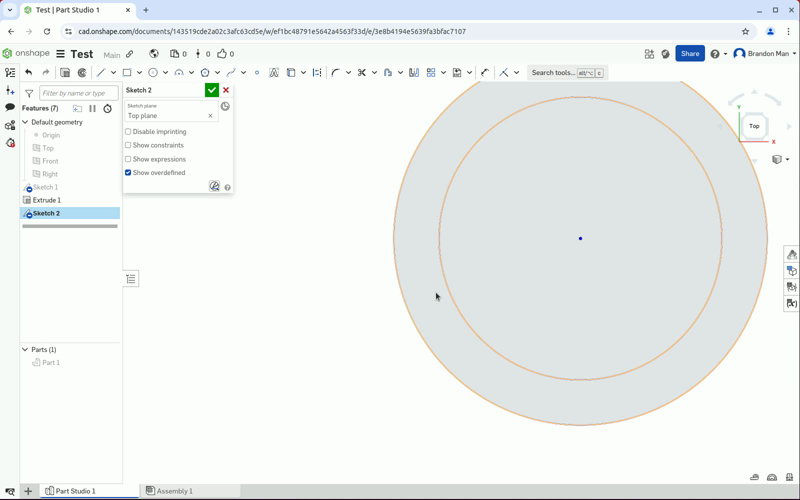
scroll(6)
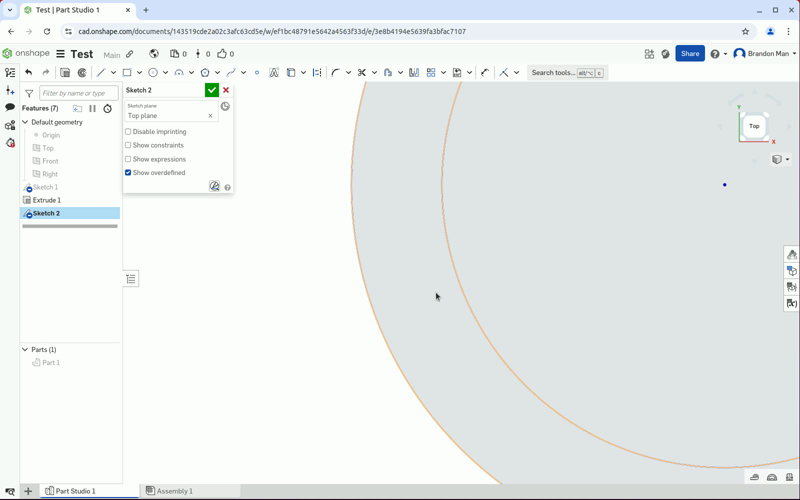
click(436, 292)
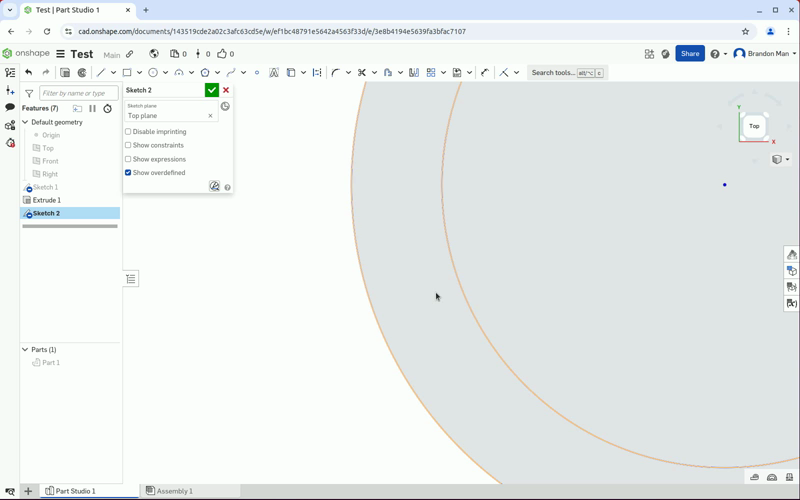
scroll(-6)
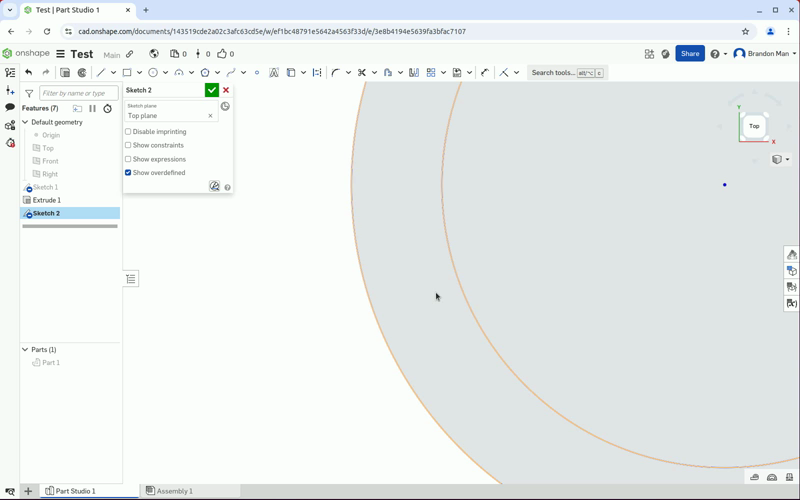
scroll(-6)
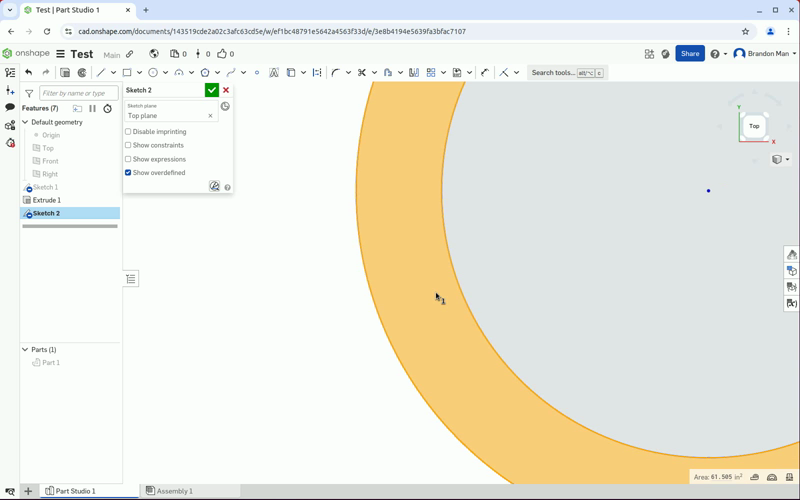
scroll(-6)
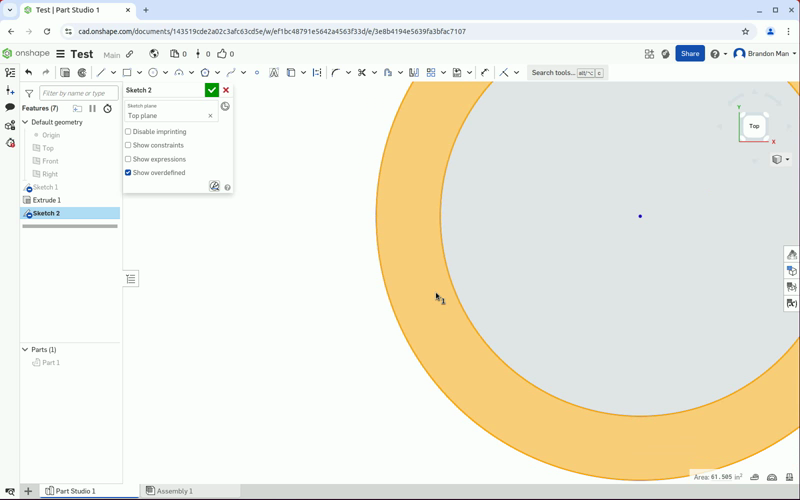
scroll(-6)
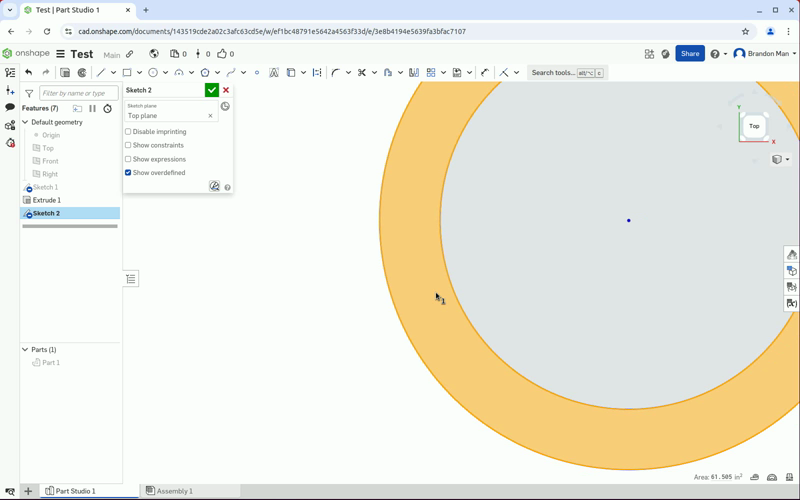
scroll(-6)
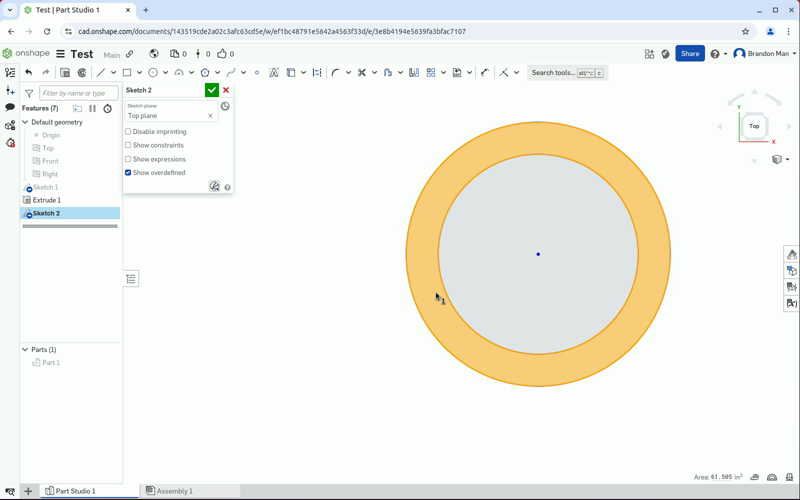
scroll(-6)
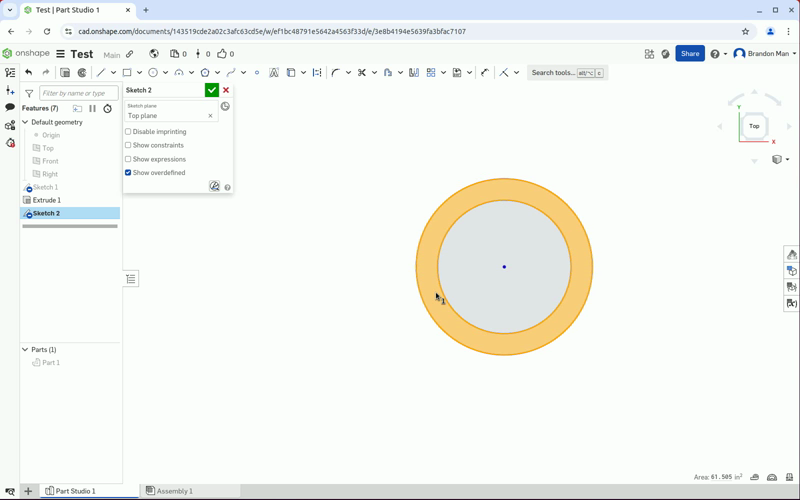
scroll(-6)
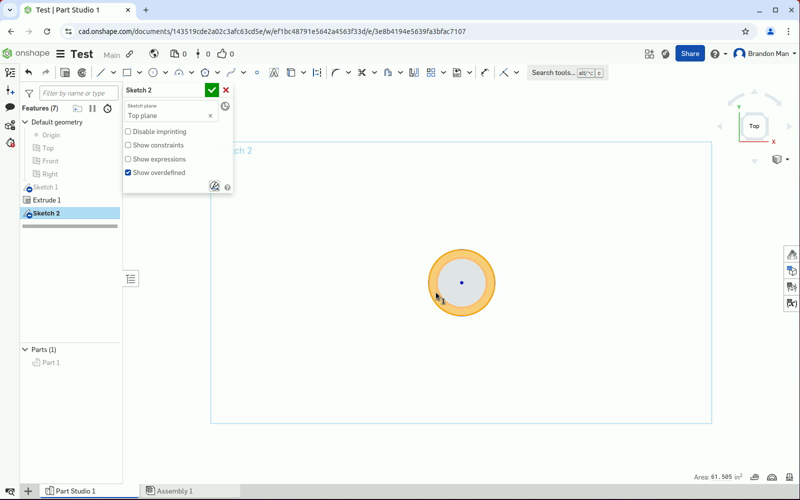
mouse_move(73, 352)
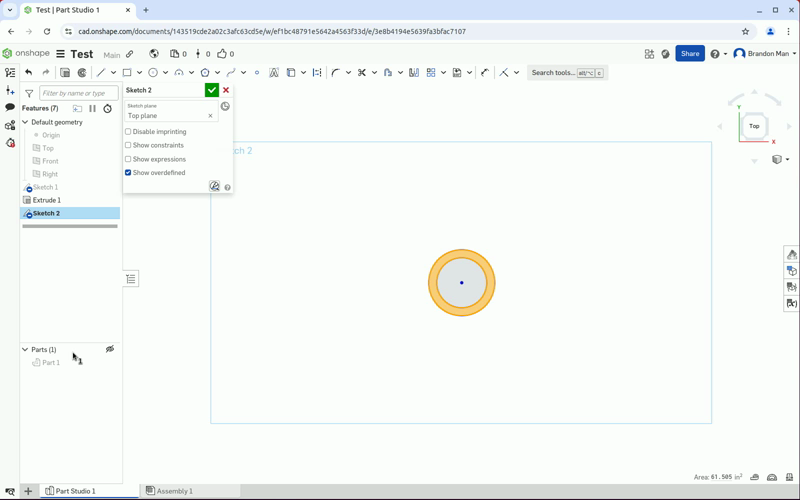
key(shift+y)
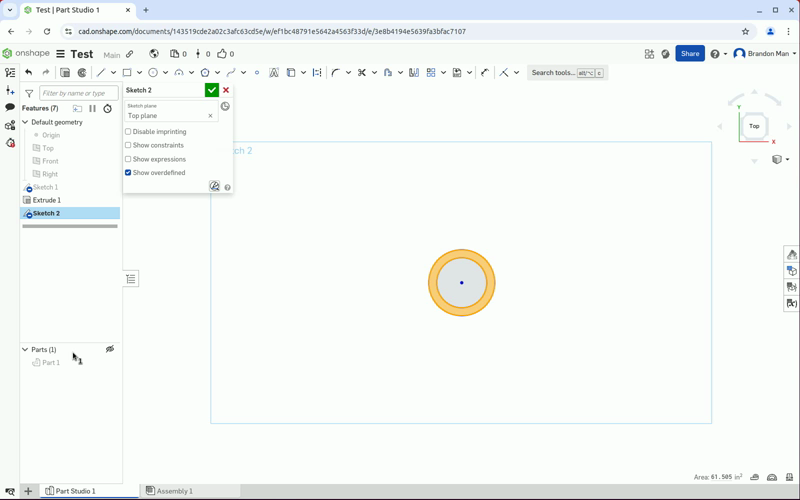
key(shift+e)
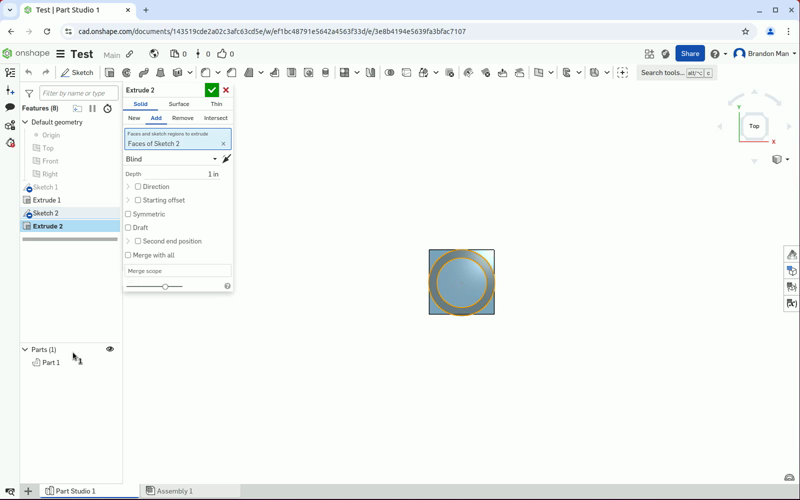
mouse_move(143, 106)
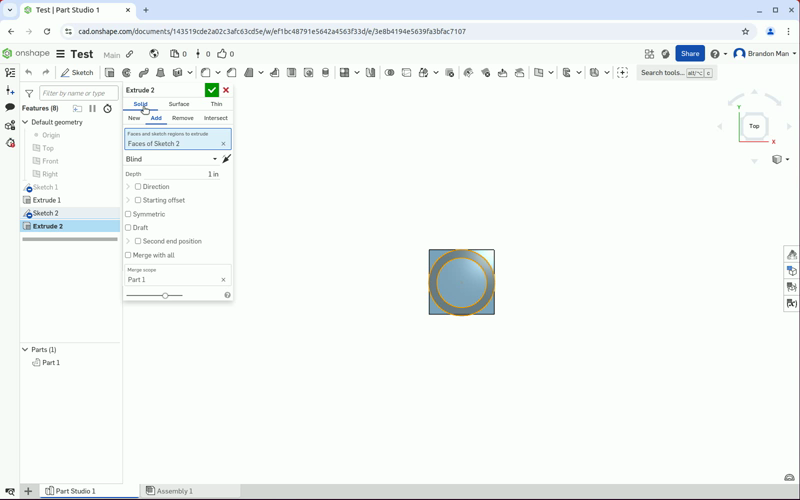
click(143, 106)
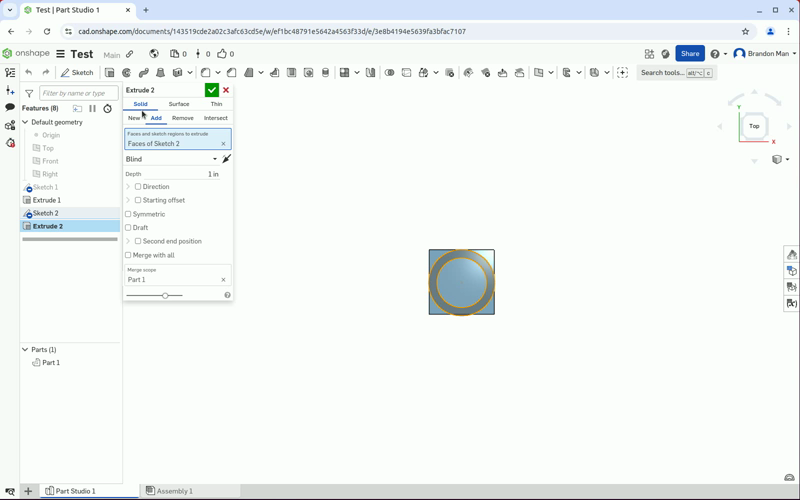
mouse_move(137, 120)
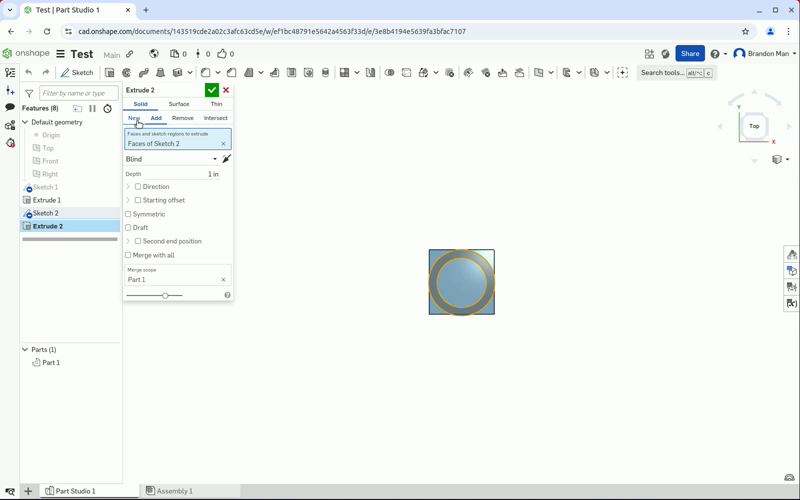
click(137, 120)
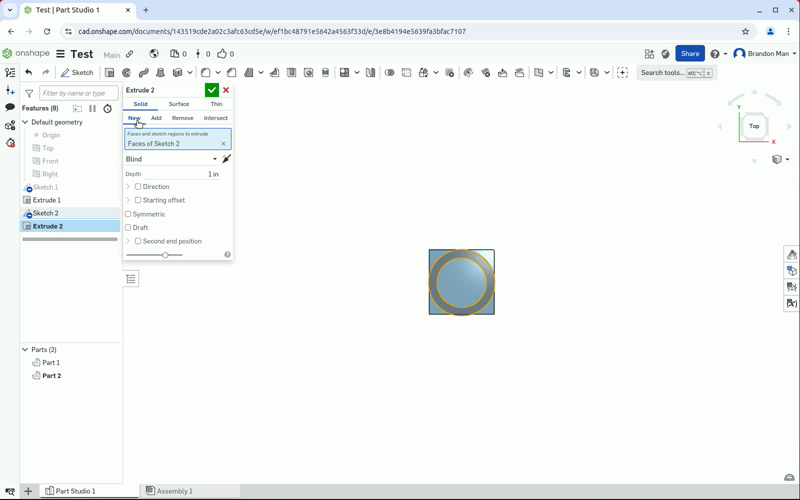
key(tab, 4)
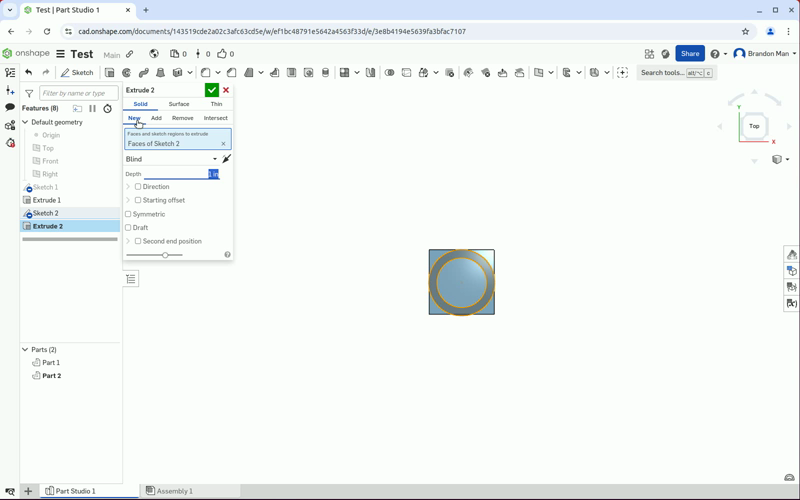
text(16.609)
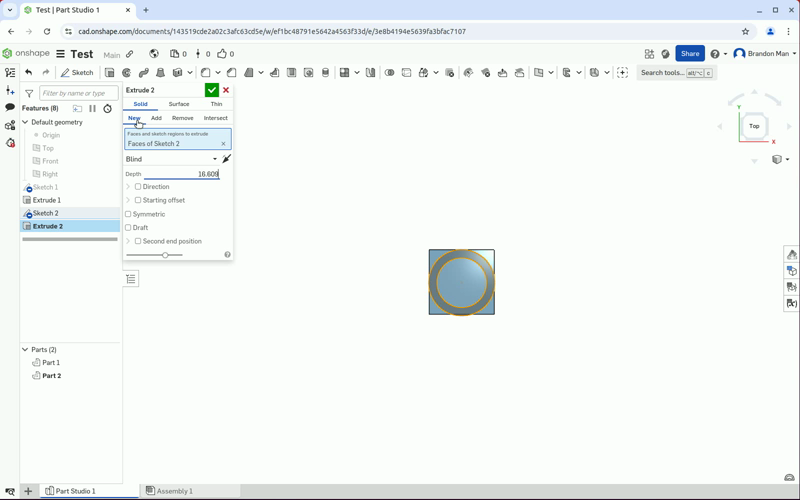
key(enter)
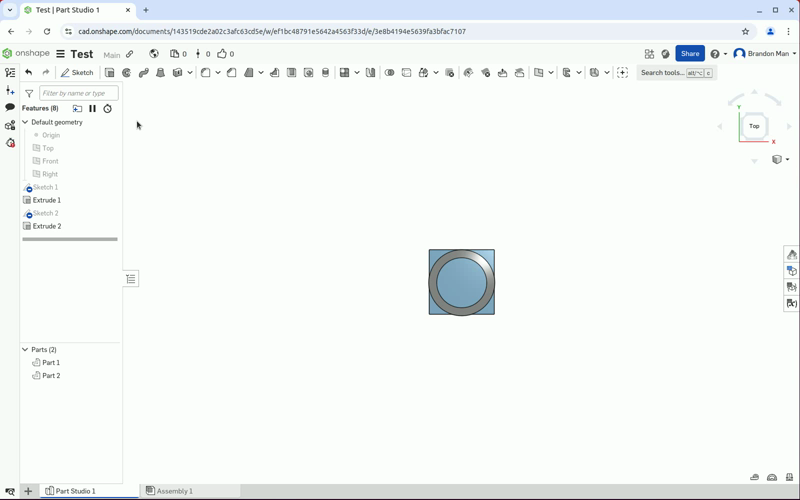
key(shift+h)
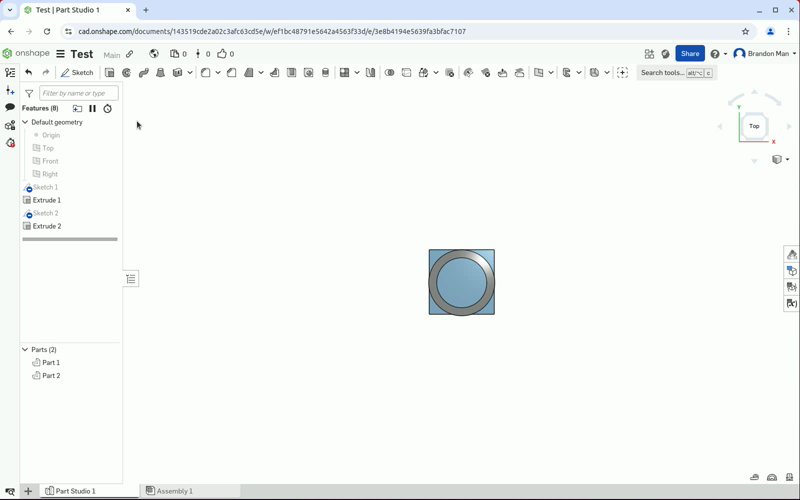
key(shift+h)
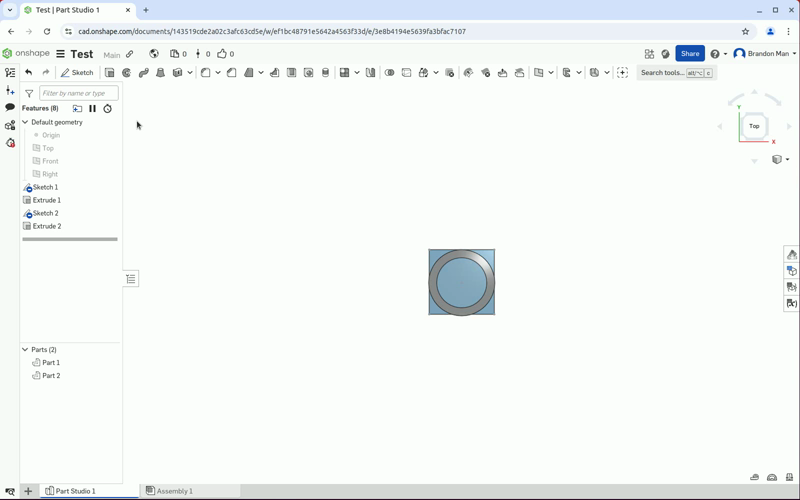
key(shift+7)
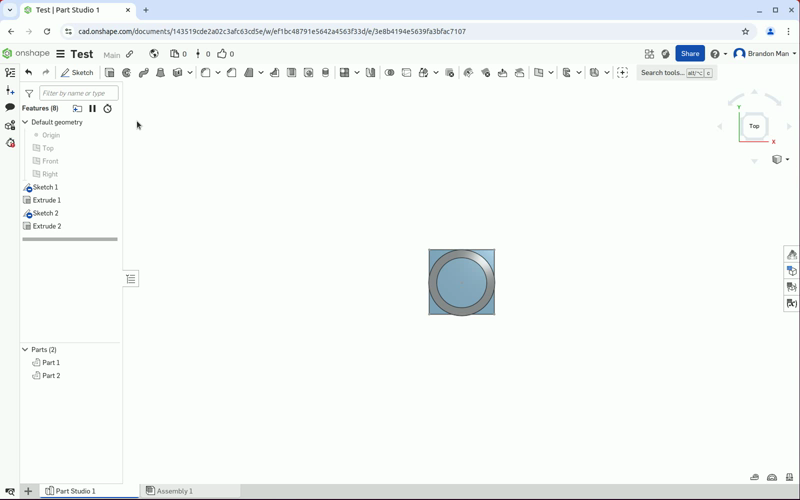
key(up, 3)
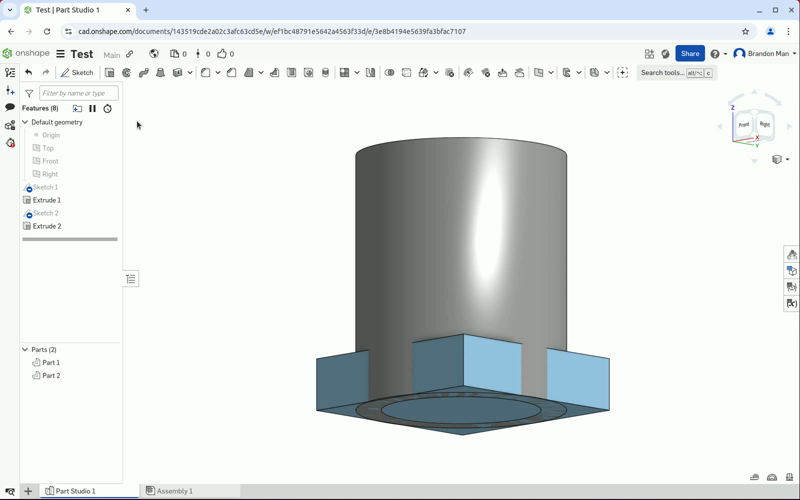
key(left, 3)
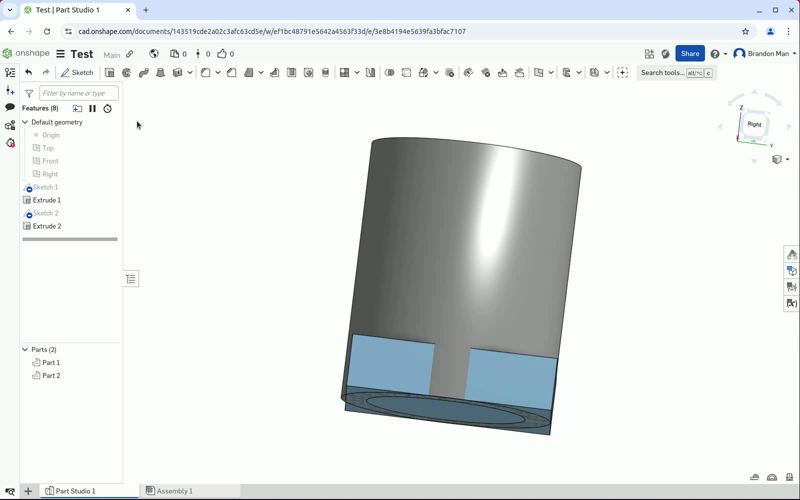
key(right, 3)
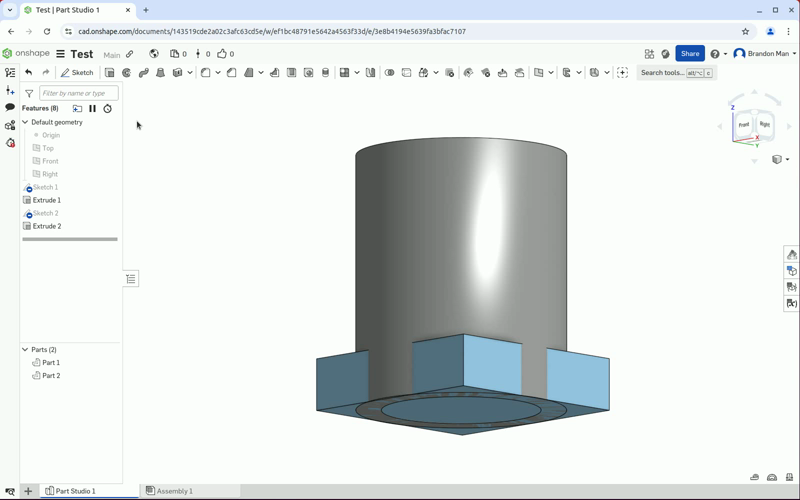
key(down, 3)
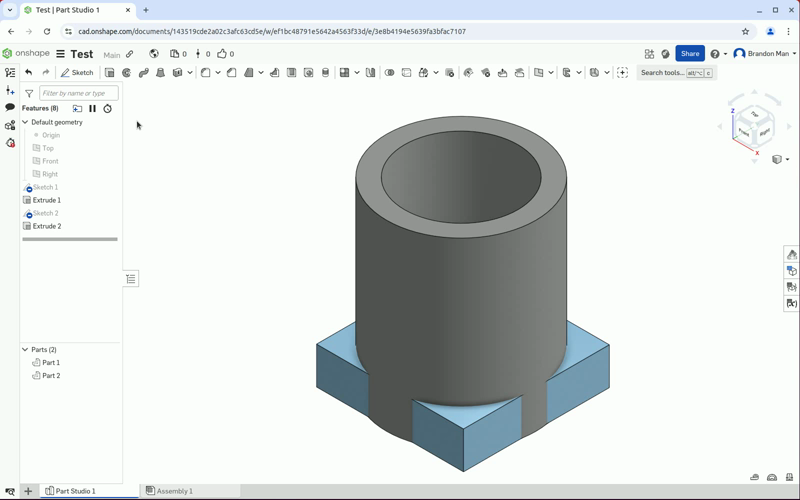
mouse_move(73, 189)
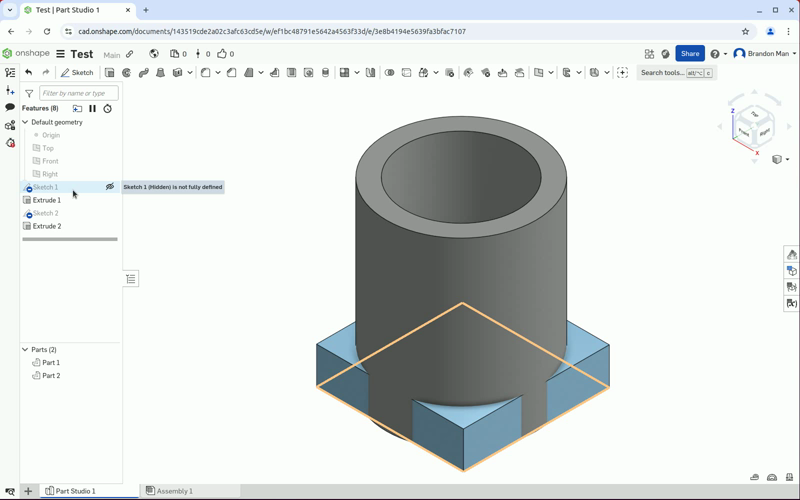
click(73, 189)